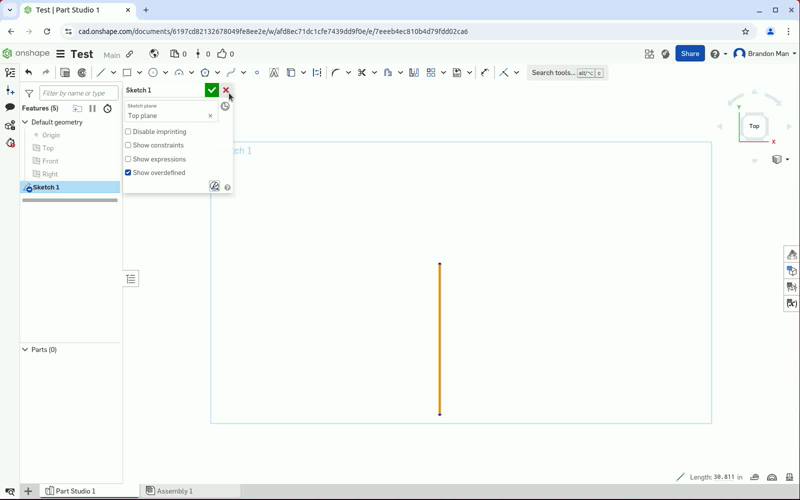
key(shift+h)
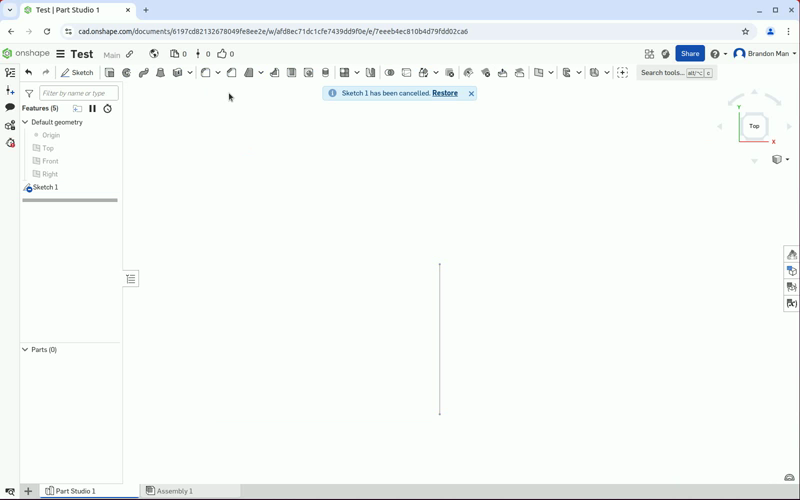
key(shift+s)
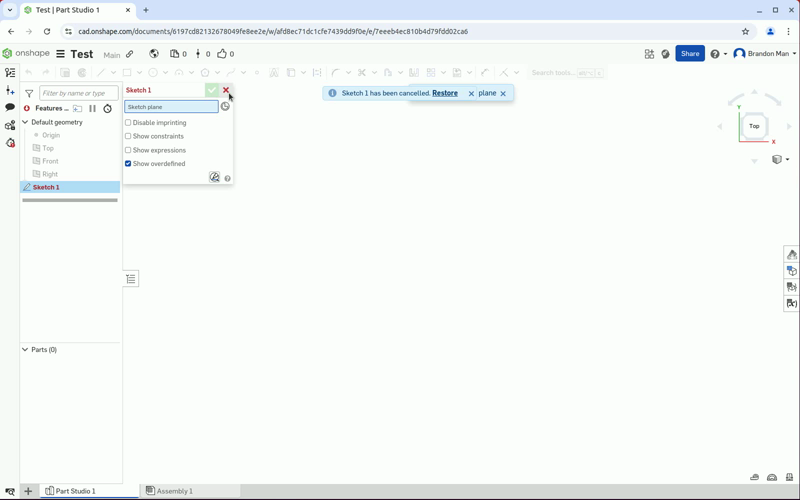
mouse_move(73, 150)
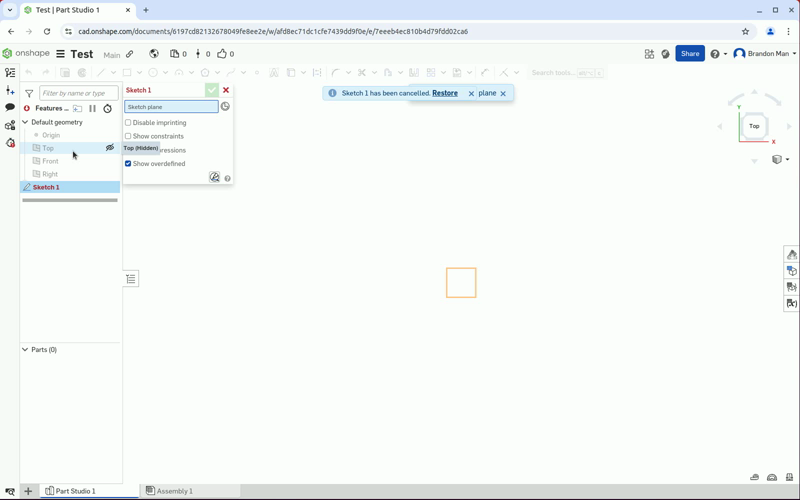
click(73, 150)
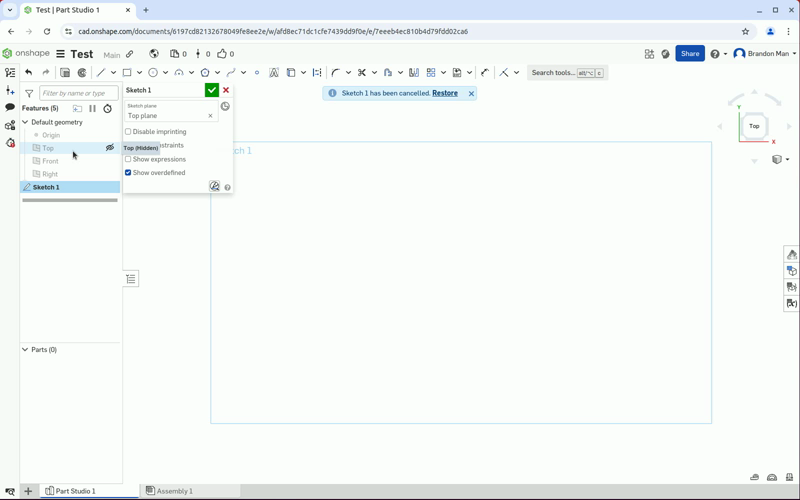
mouse_move(73, 352)
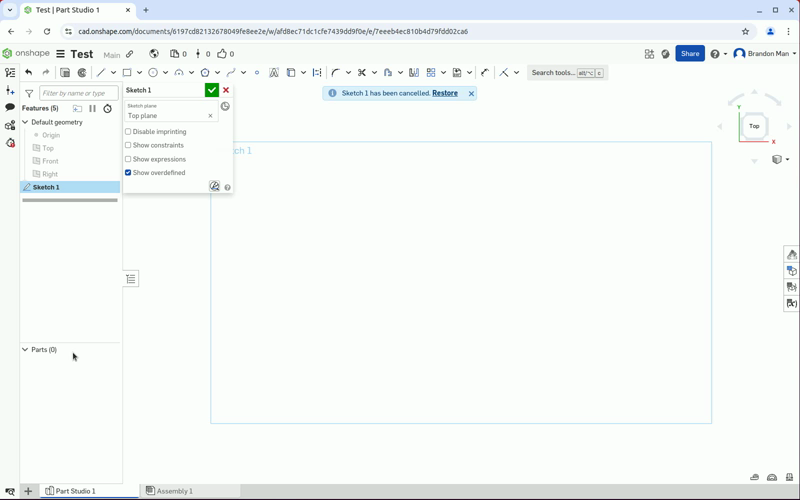
key(y)
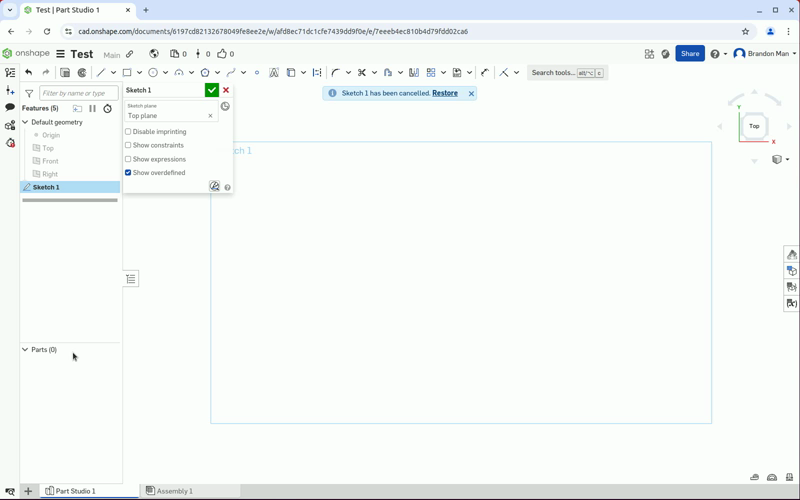
key(l)
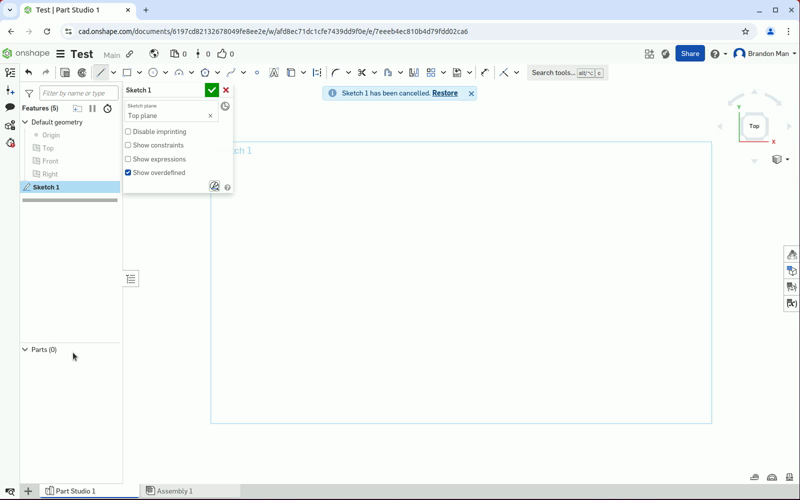
key_down(shift)
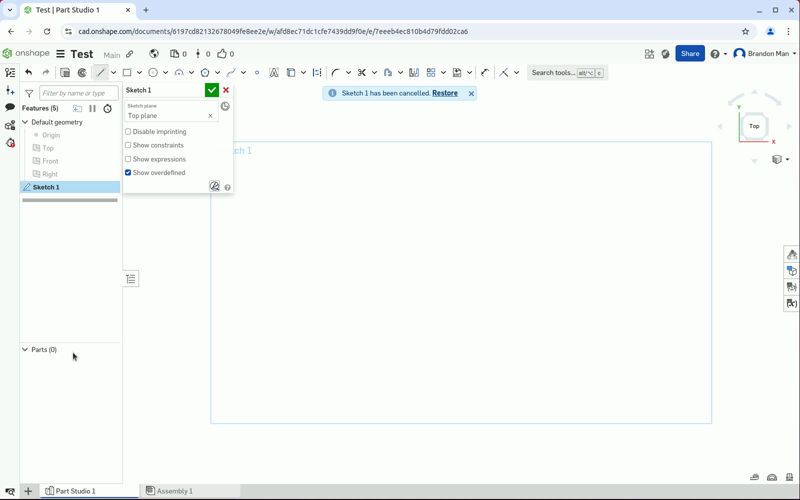
mouse_move(416, 318)
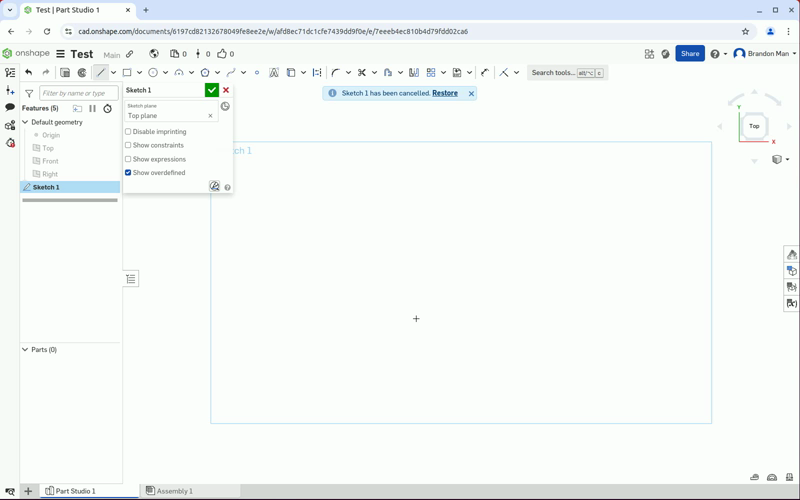
click(416, 318)
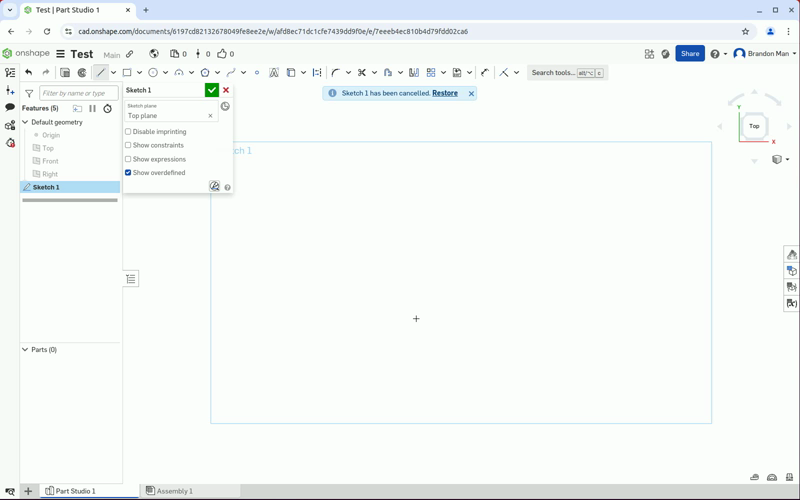
key_up(shift)
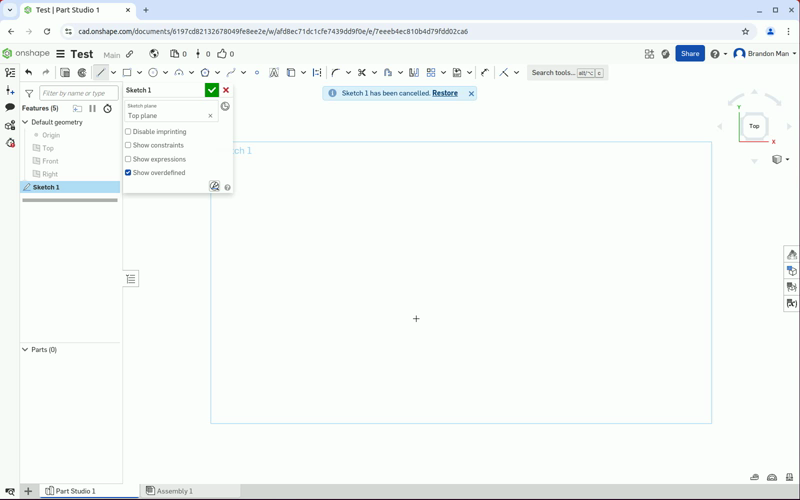
key_down(shift)
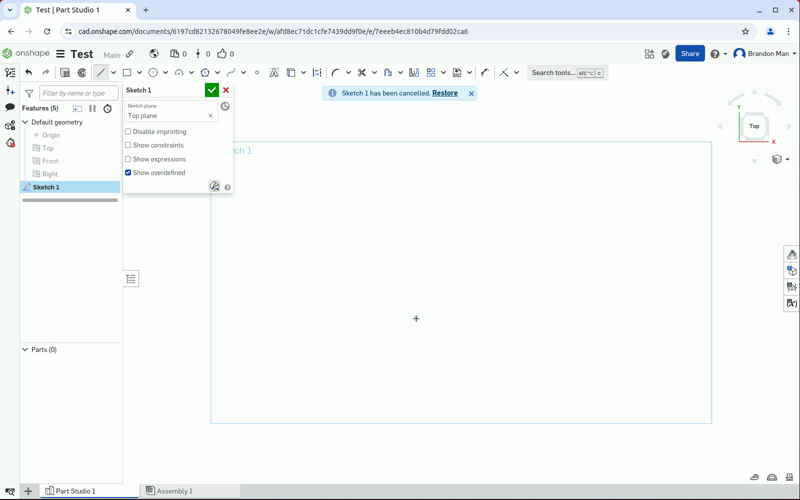
mouse_move(504, 318)
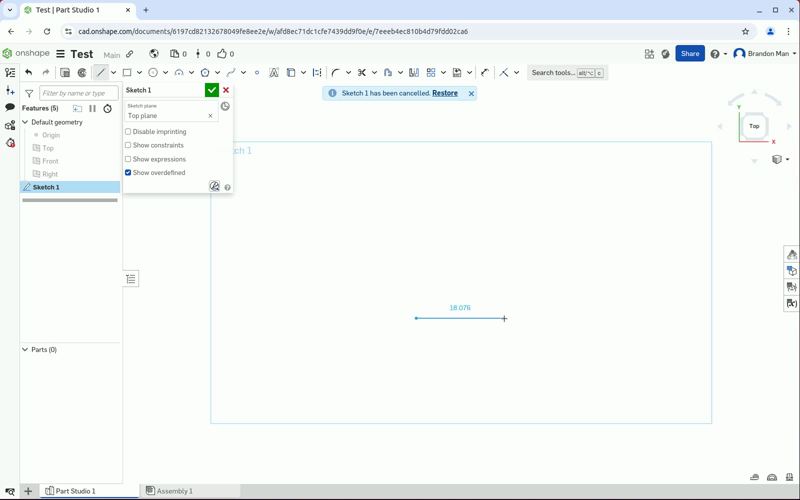
click(504, 318)
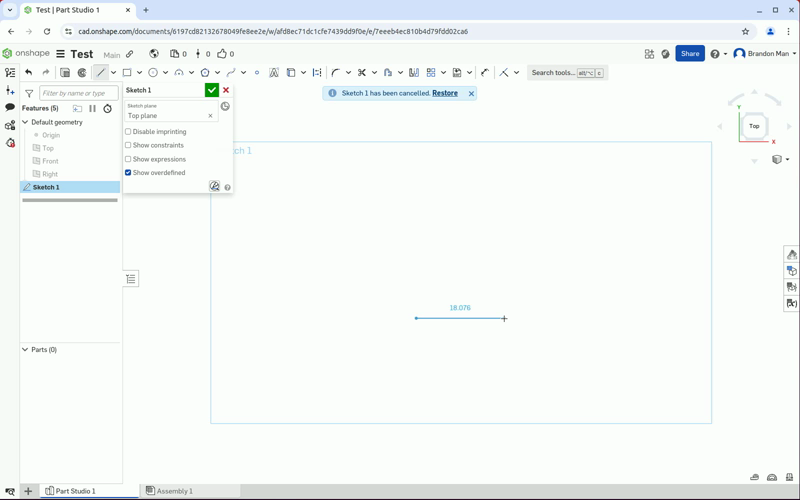
key_up(shift)
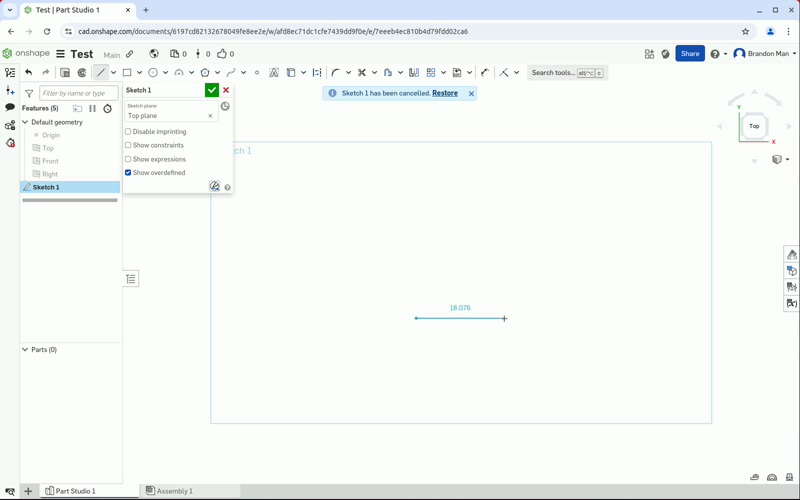
key_down(shift)
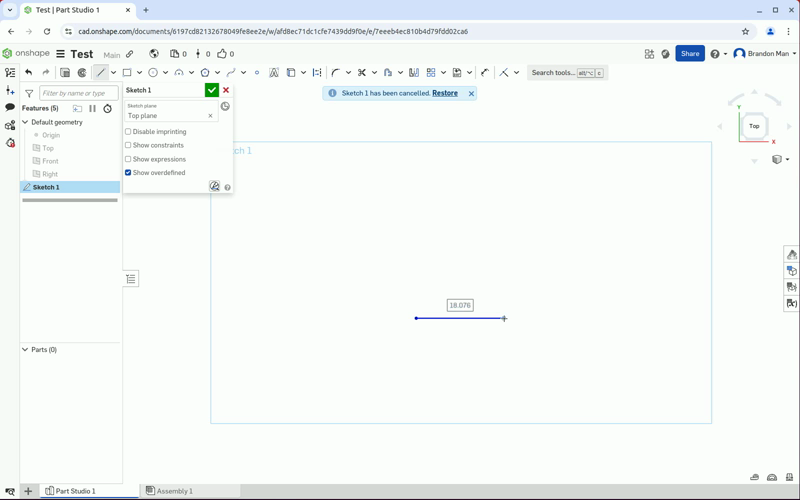
mouse_move(504, 247)
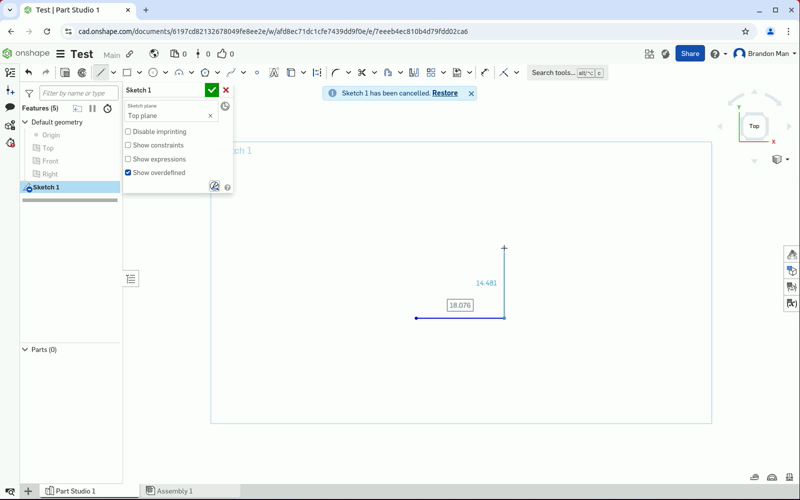
click(504, 247)
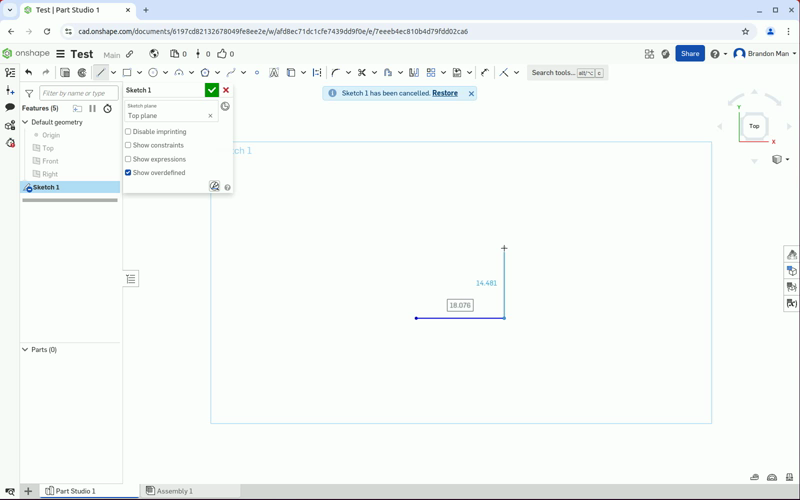
key_up(shift)
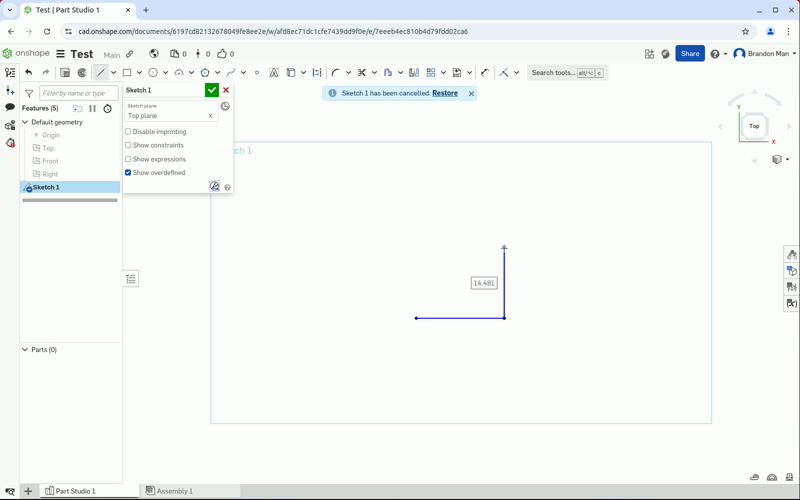
key_down(shift)
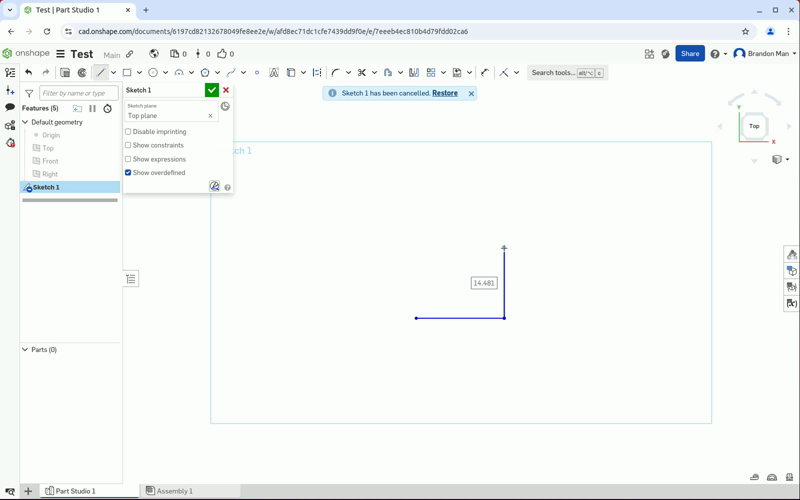
mouse_move(416, 247)
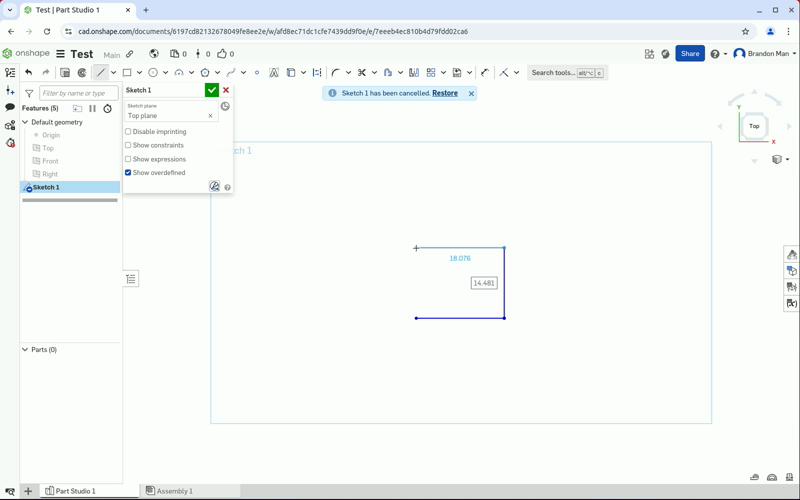
click(416, 247)
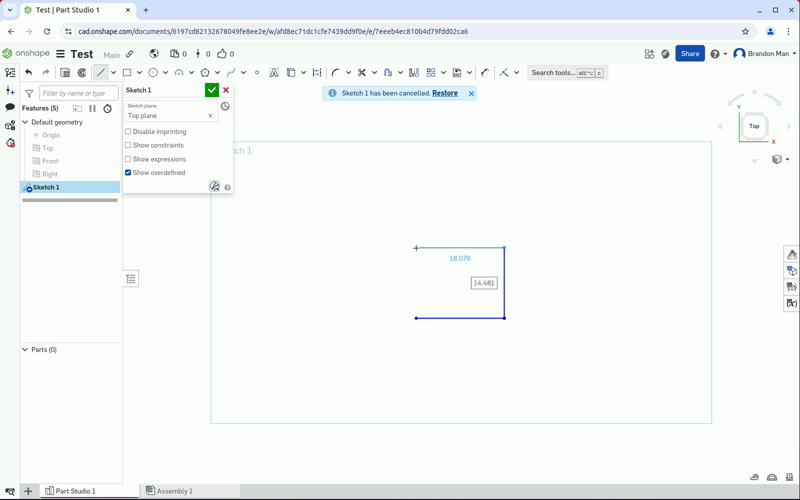
key_up(shift)
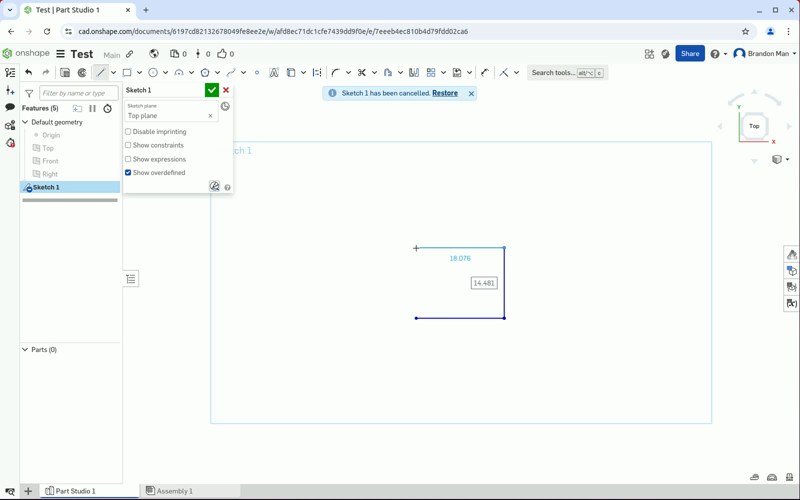
key_down(shift)
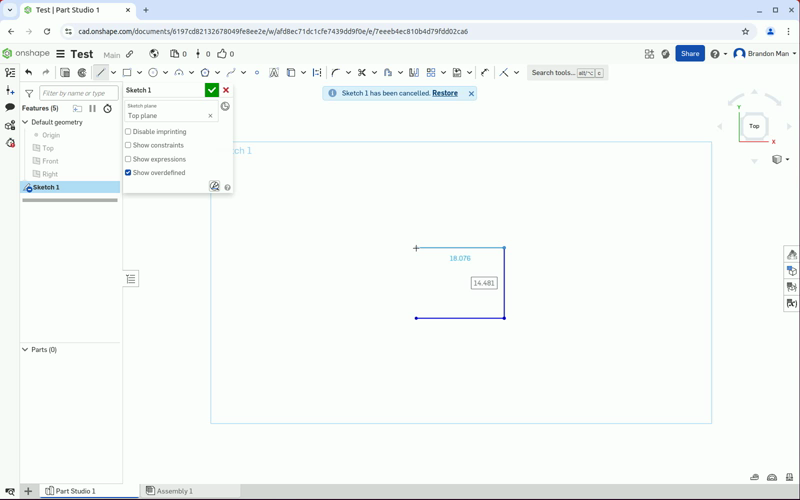
mouse_move(416, 318)
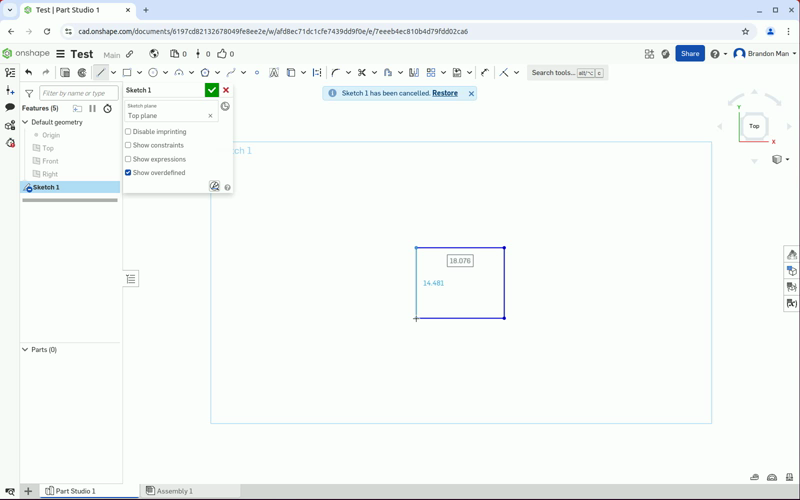
key_up(shift)
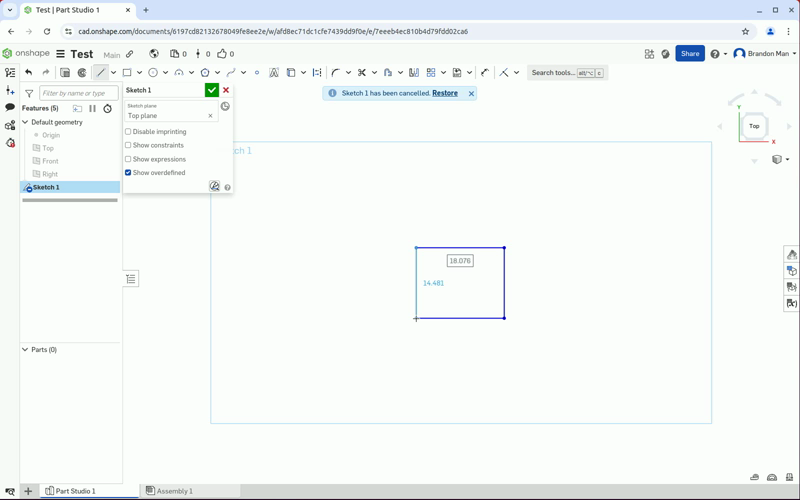
click(416, 318)
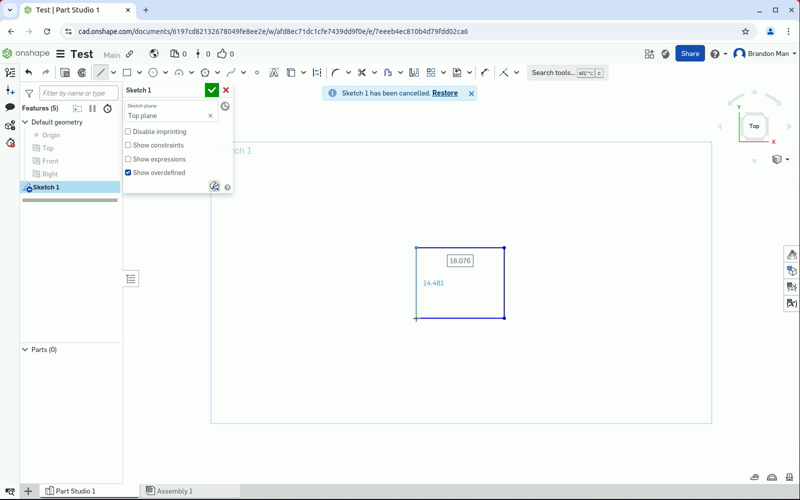
key(esc)
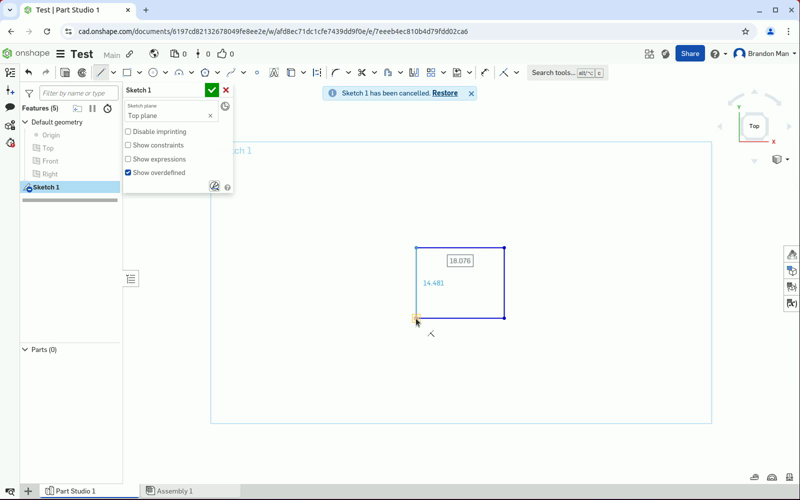
key(c)
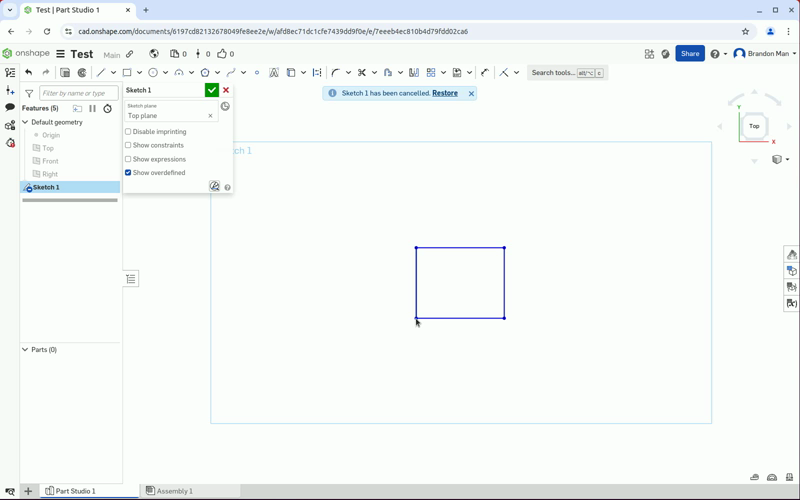
key_down(shift)
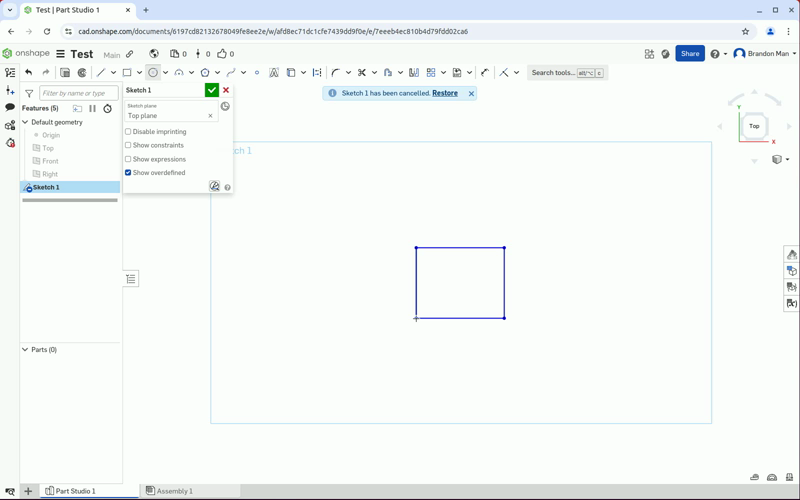
mouse_move(424, 308)
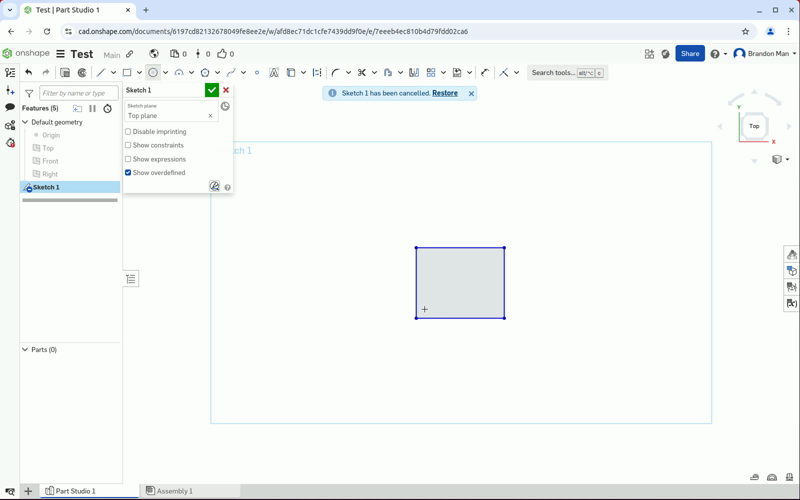
click(424, 308)
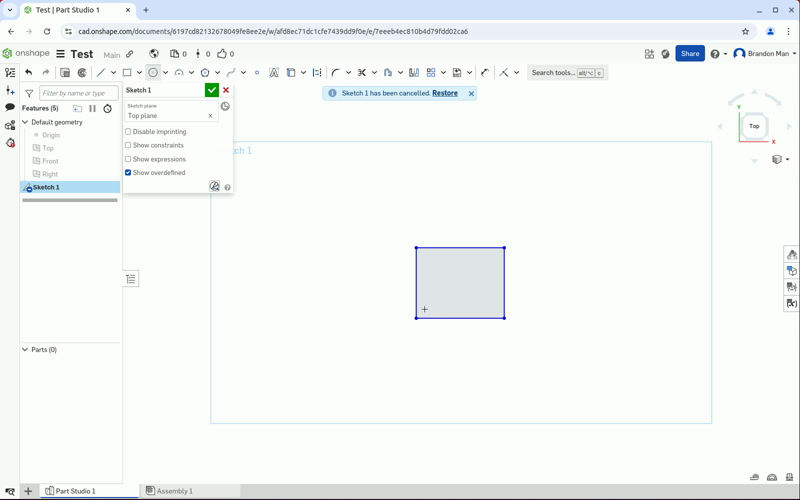
key_up(shift)
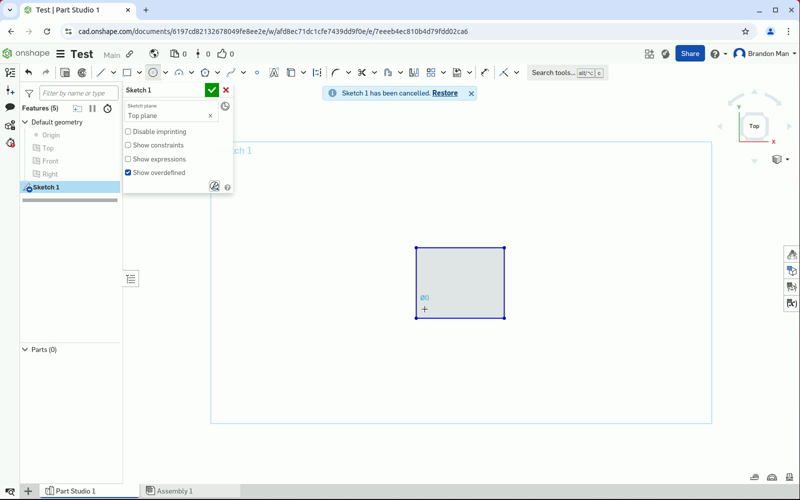
mouse_move(428, 308)
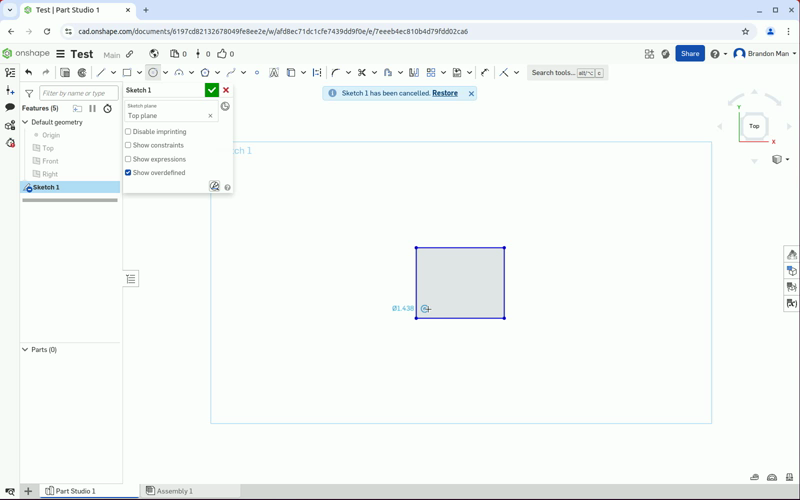
click(428, 308)
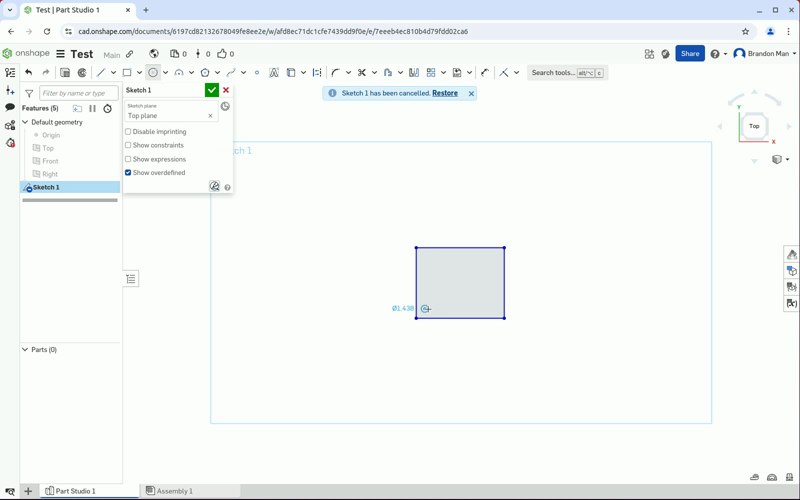
key(esc)
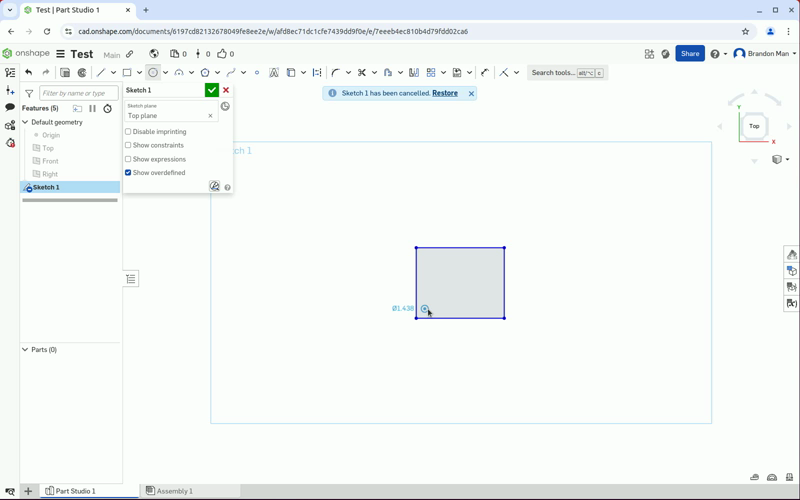
key(c)
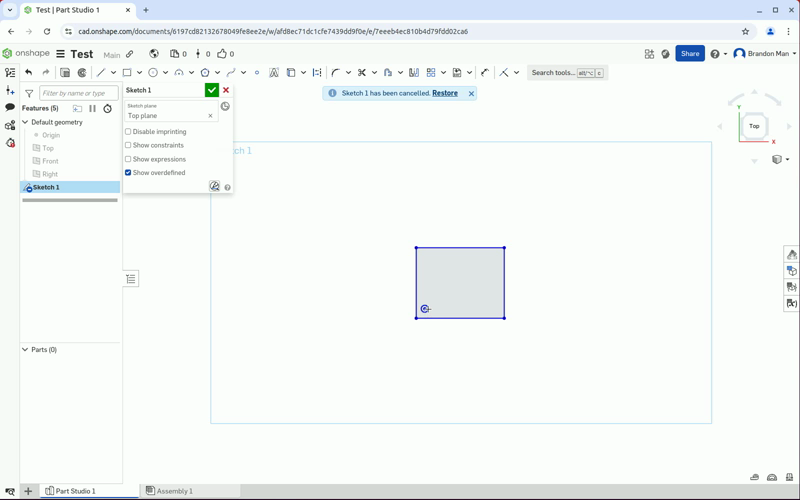
key_down(shift)
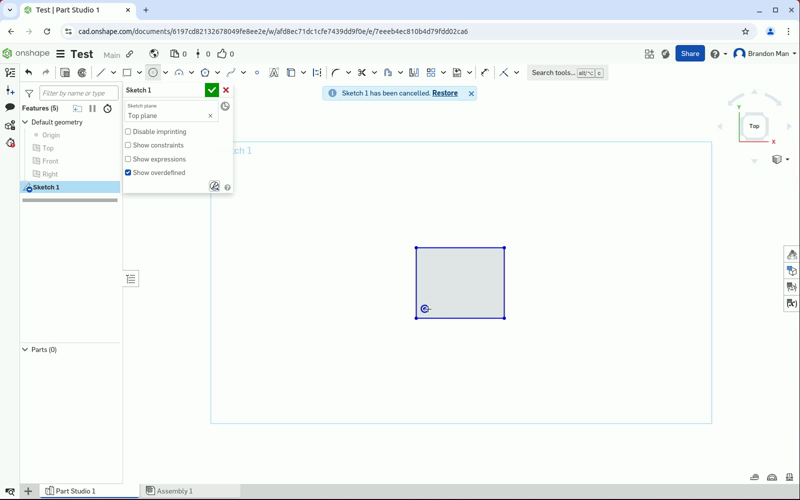
mouse_move(424, 256)
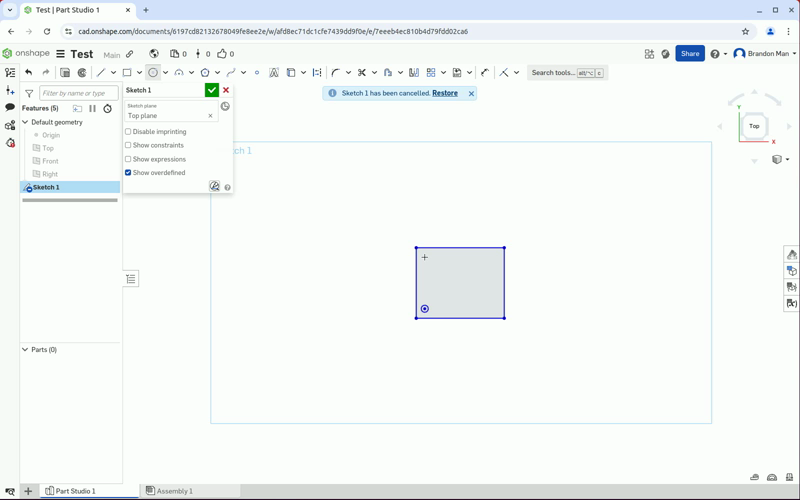
click(424, 256)
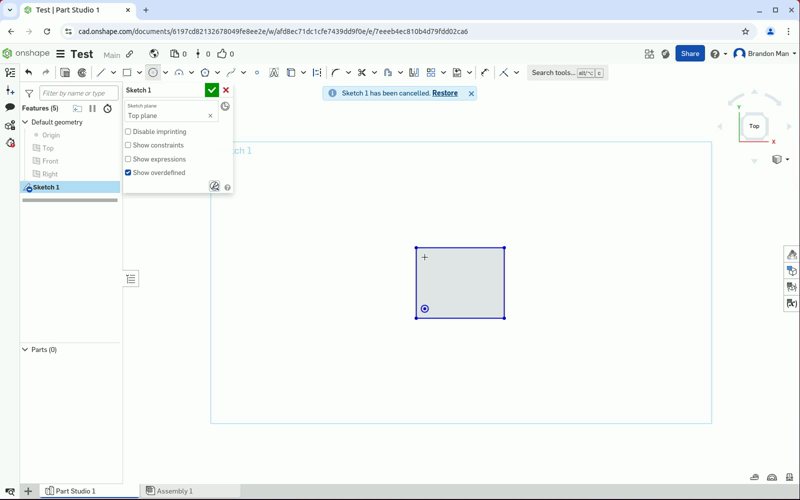
key_up(shift)
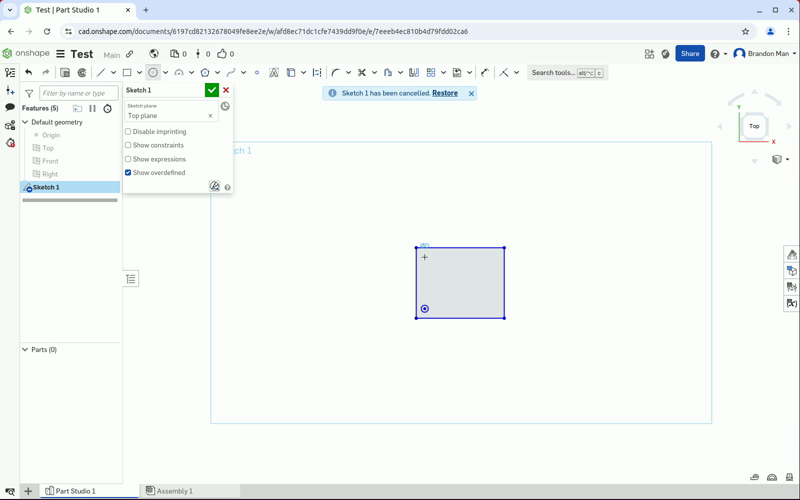
mouse_move(428, 256)
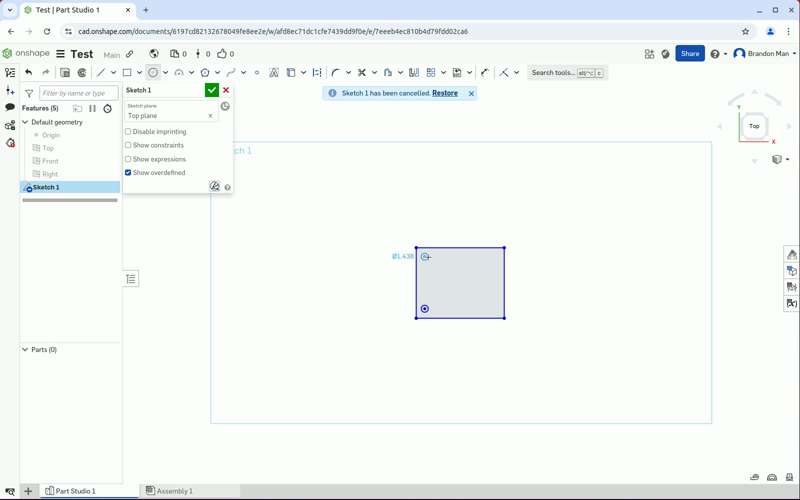
click(428, 256)
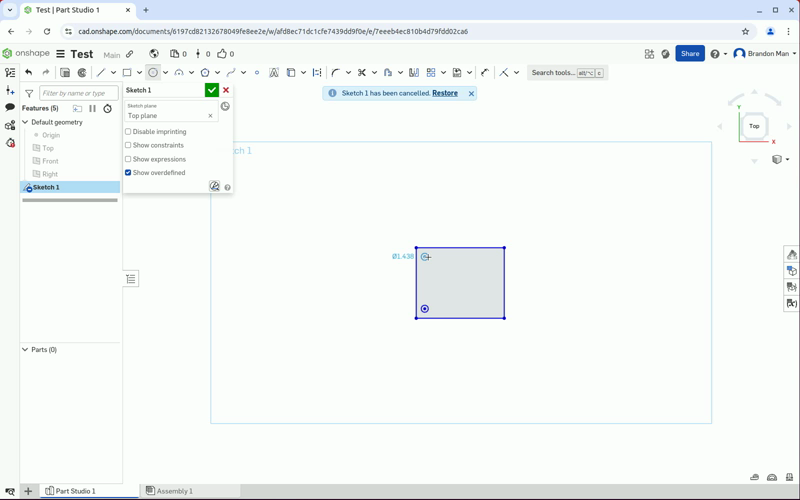
key(esc)
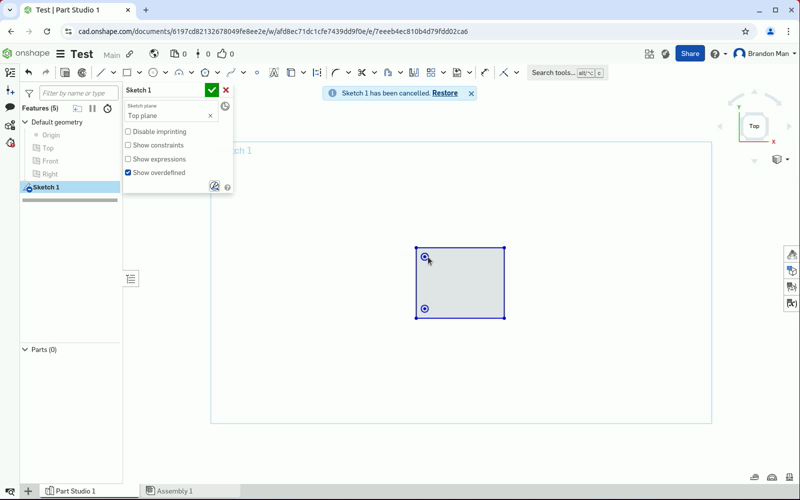
key(c)
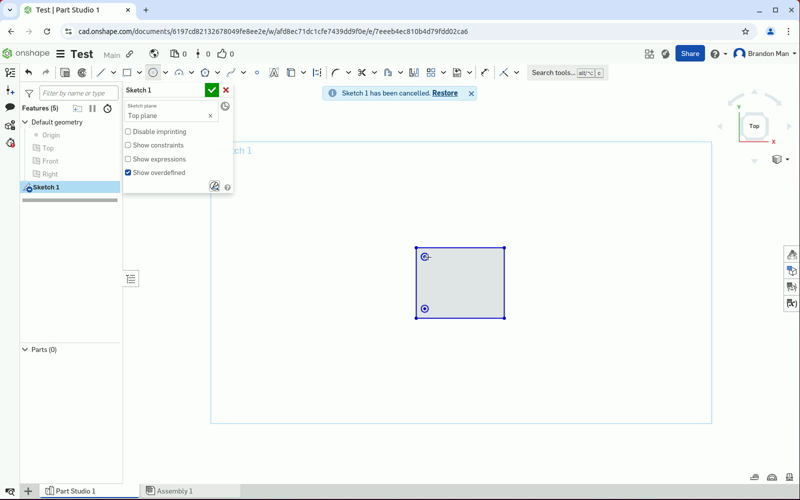
key_down(shift)
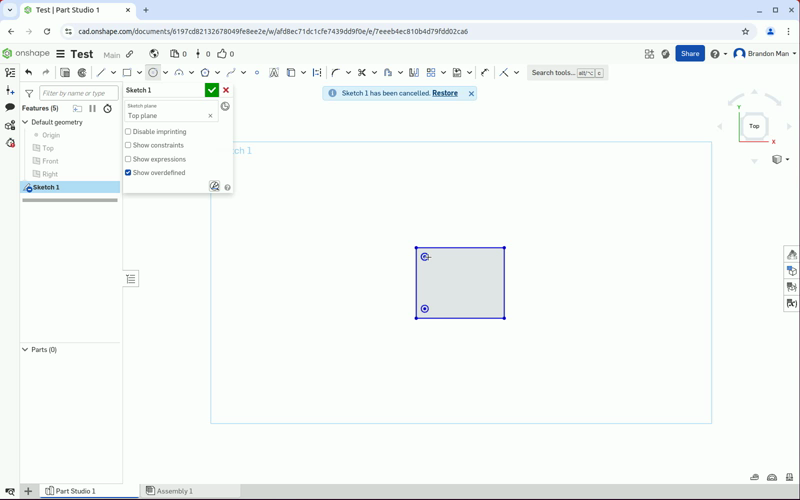
mouse_move(460, 282)
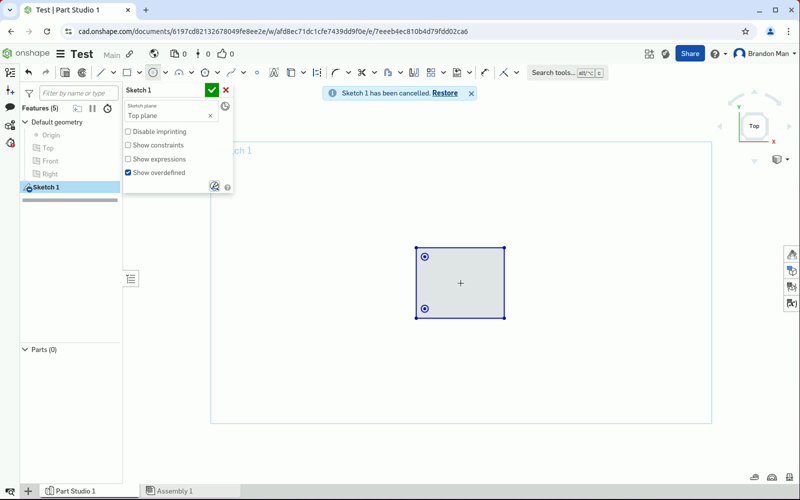
click(460, 282)
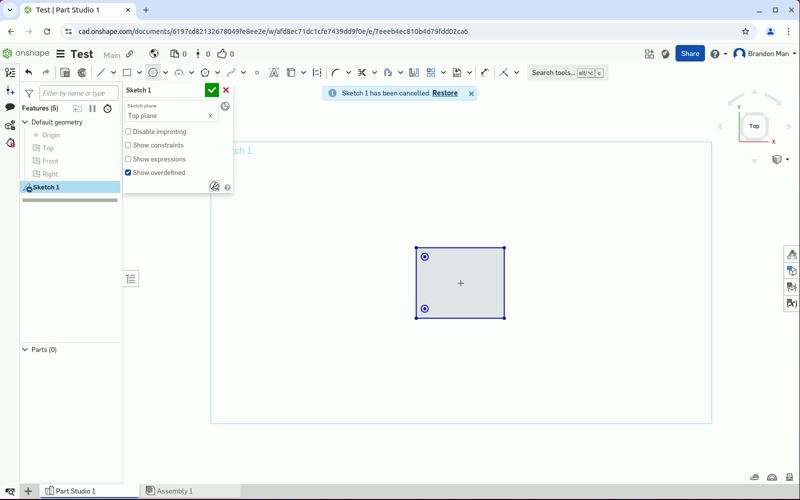
key_up(shift)
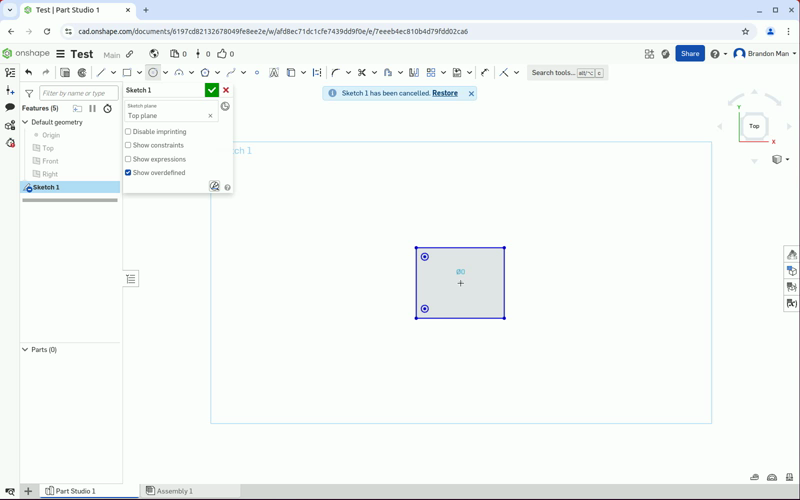
mouse_move(473, 282)
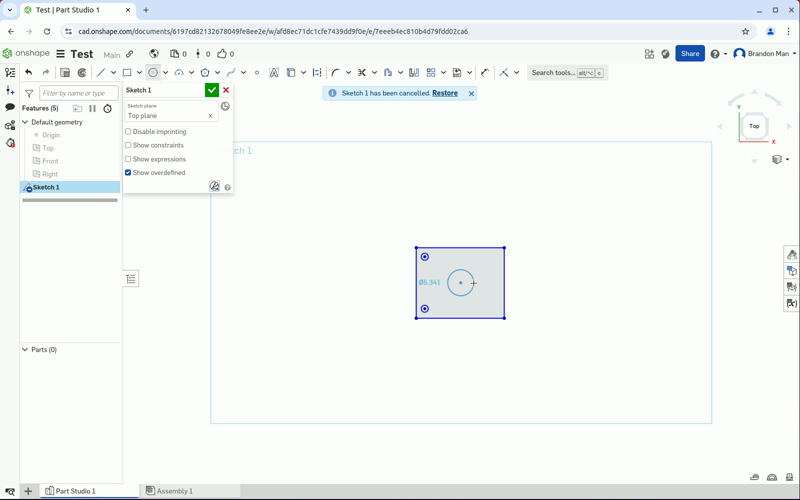
click(473, 282)
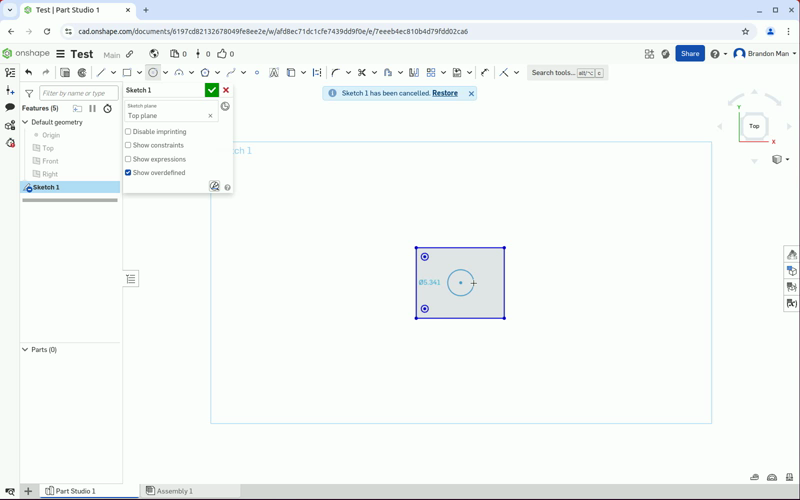
key(esc)
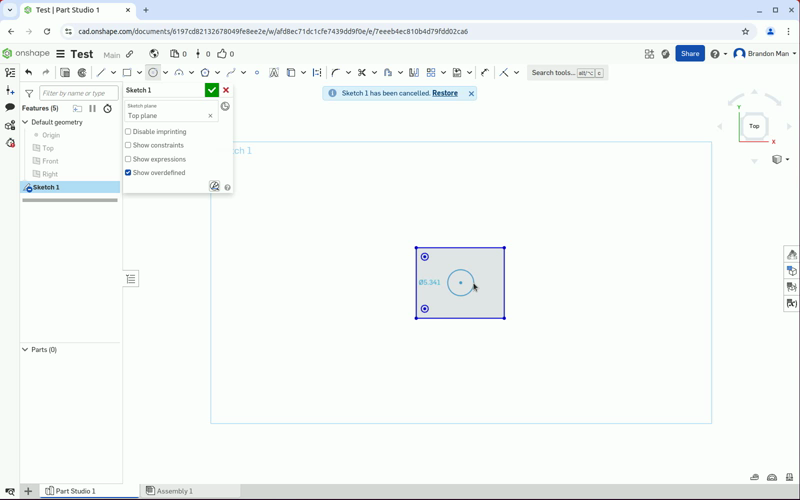
key(c)
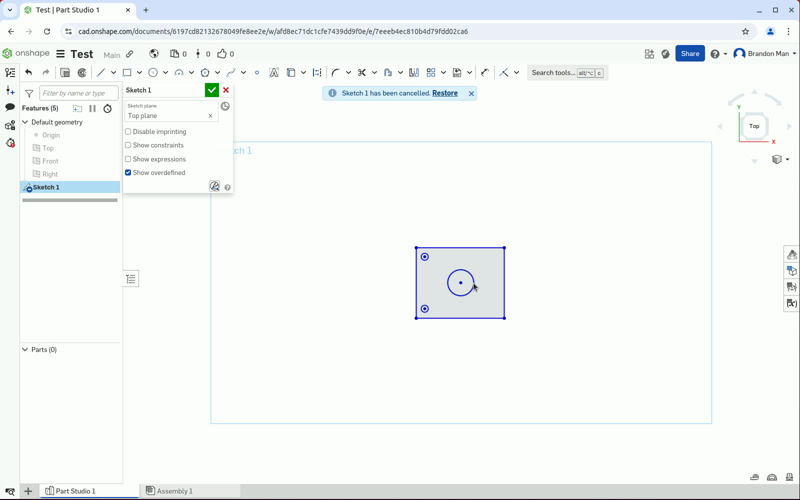
key_down(shift)
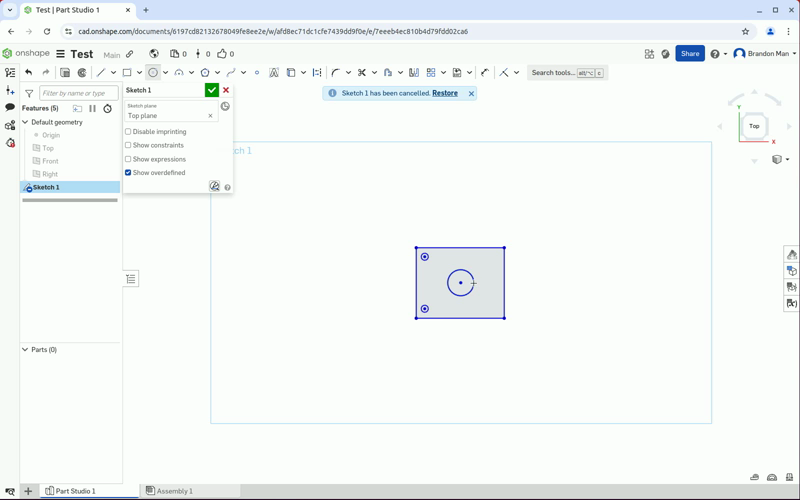
mouse_move(495, 308)
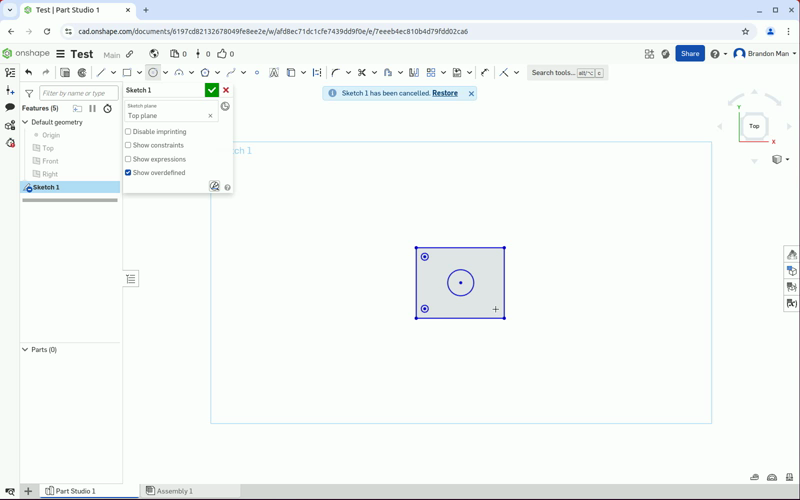
click(495, 308)
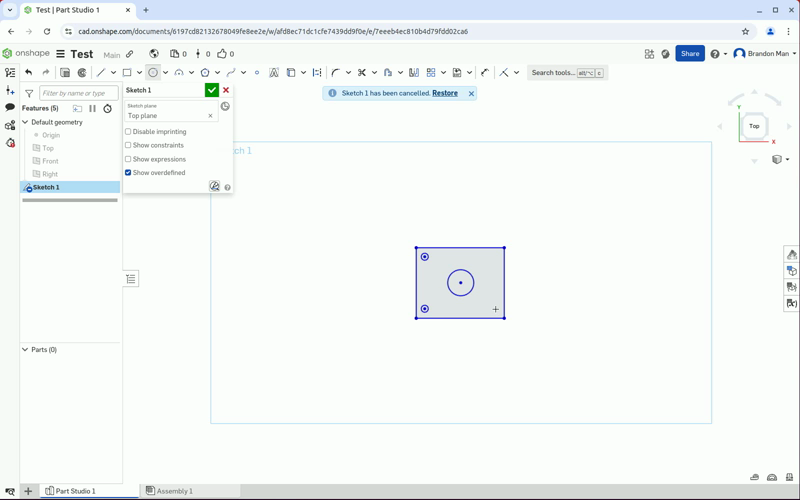
key_up(shift)
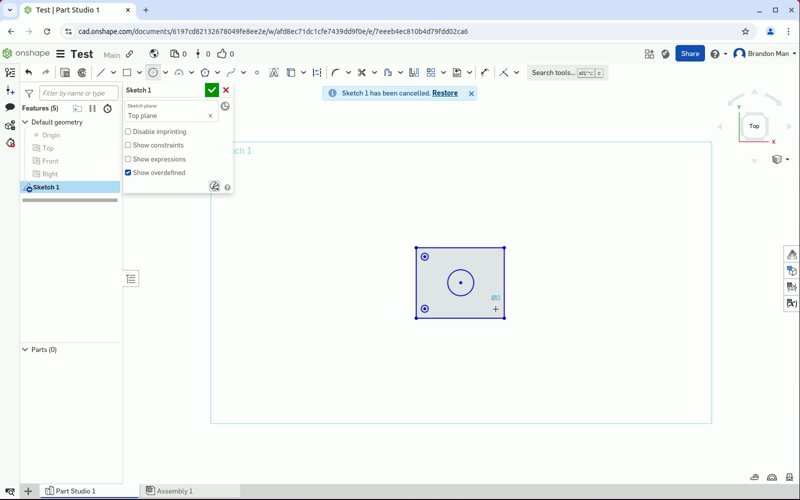
mouse_move(499, 308)
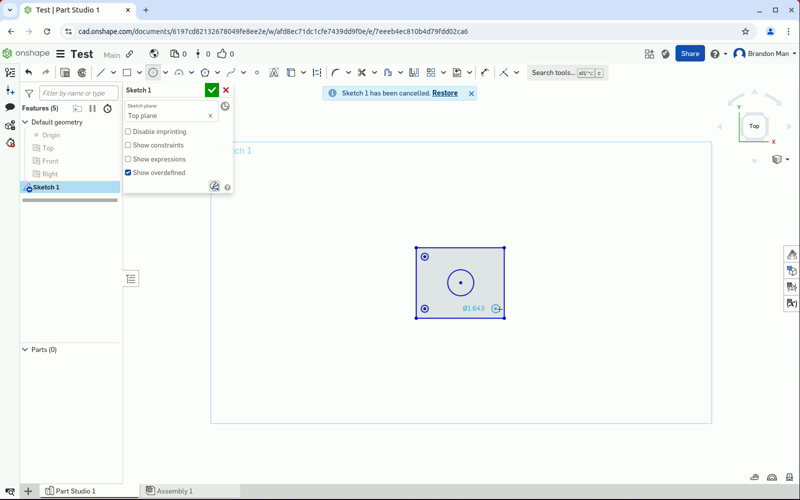
click(499, 308)
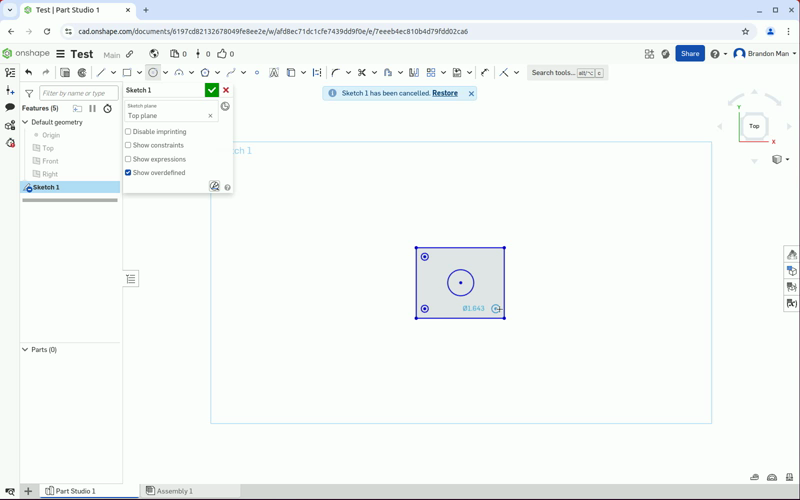
key(esc)
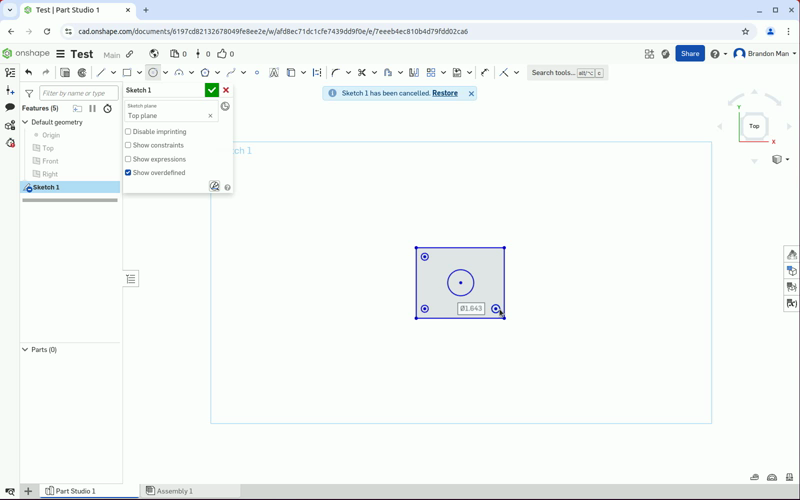
key(c)
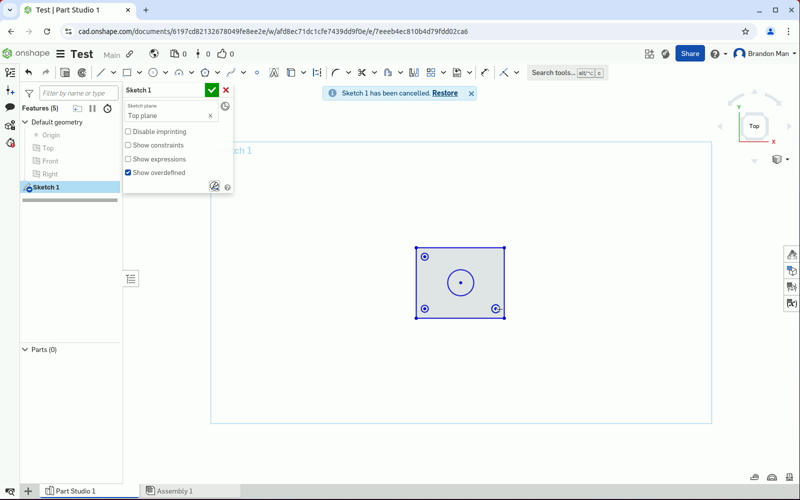
key_down(shift)
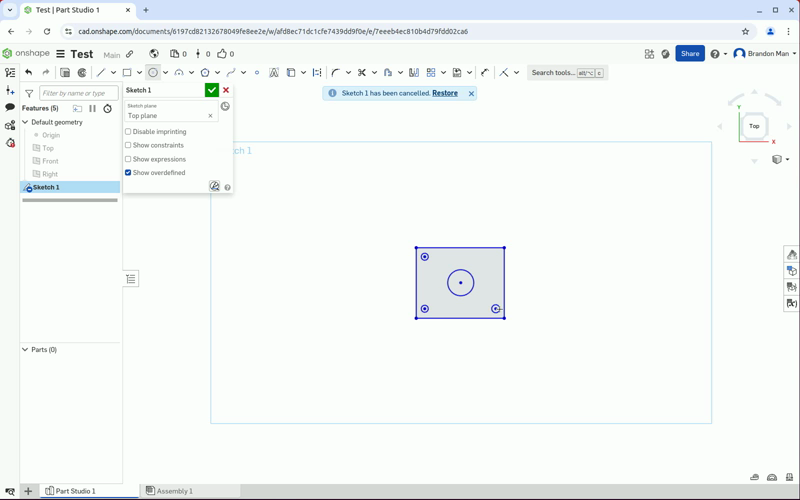
mouse_move(495, 256)
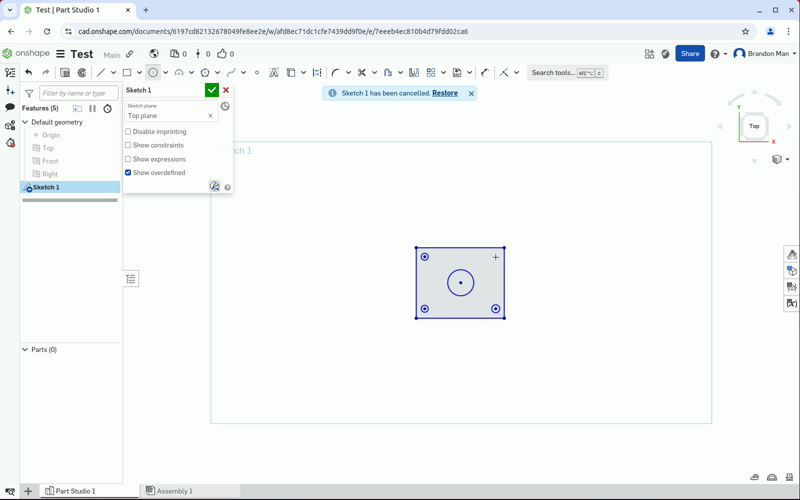
click(495, 256)
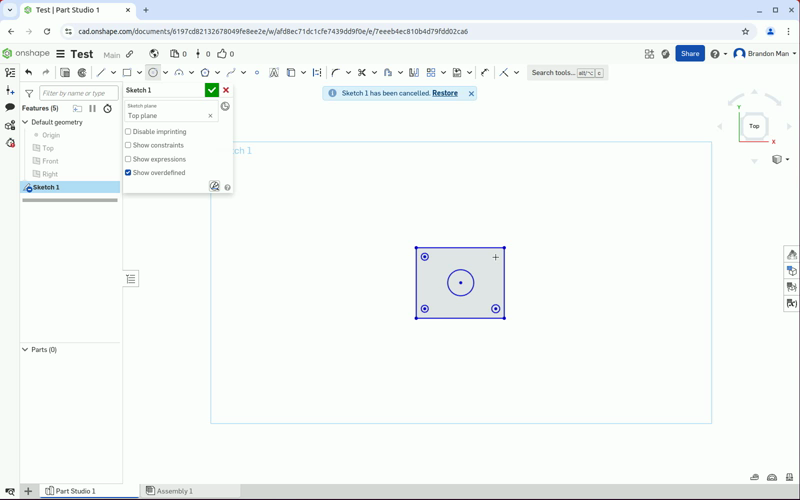
key_up(shift)
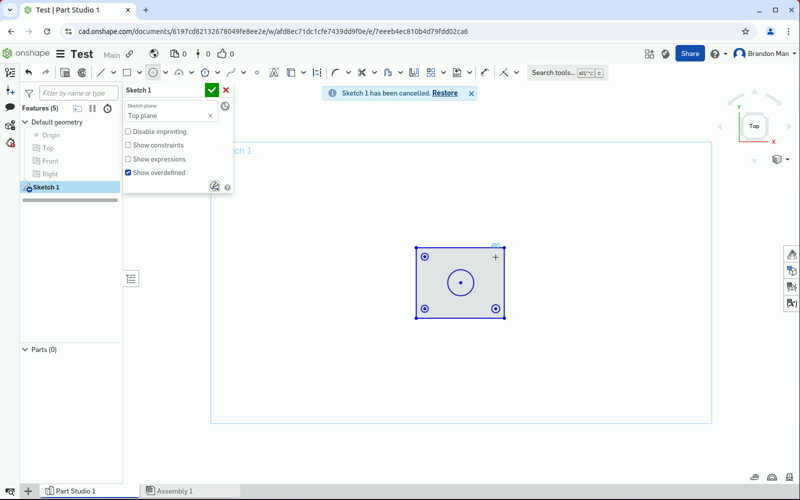
mouse_move(499, 256)
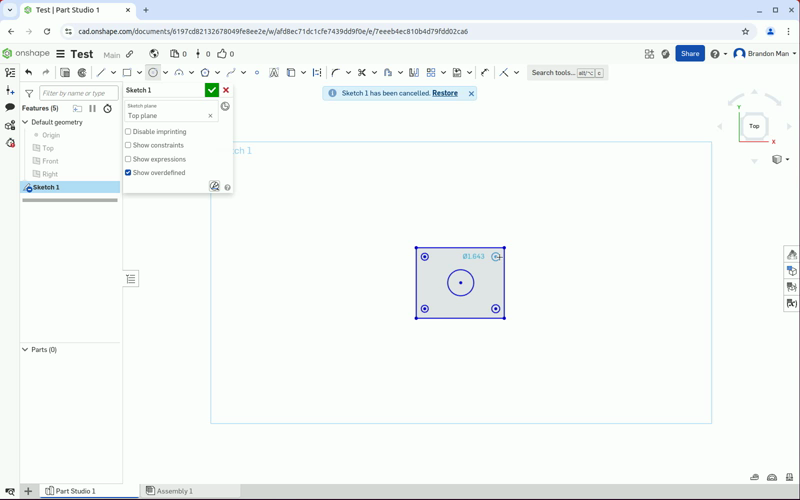
click(499, 256)
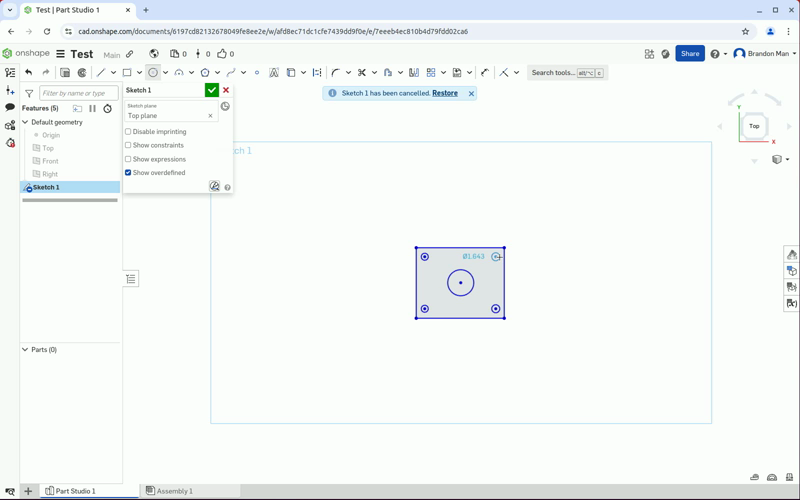
key(esc)
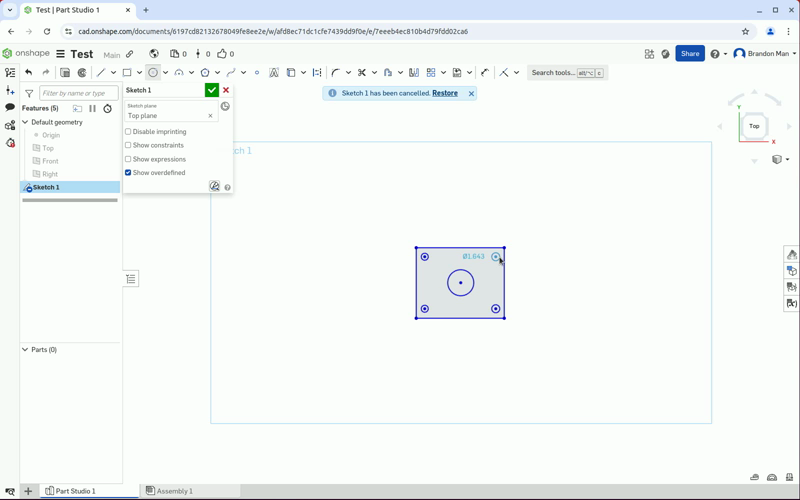
mouse_move(485, 299)
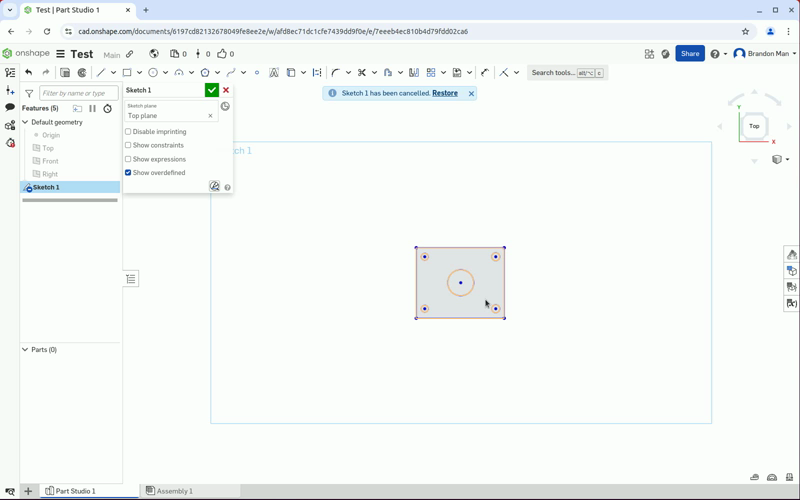
click(485, 299)
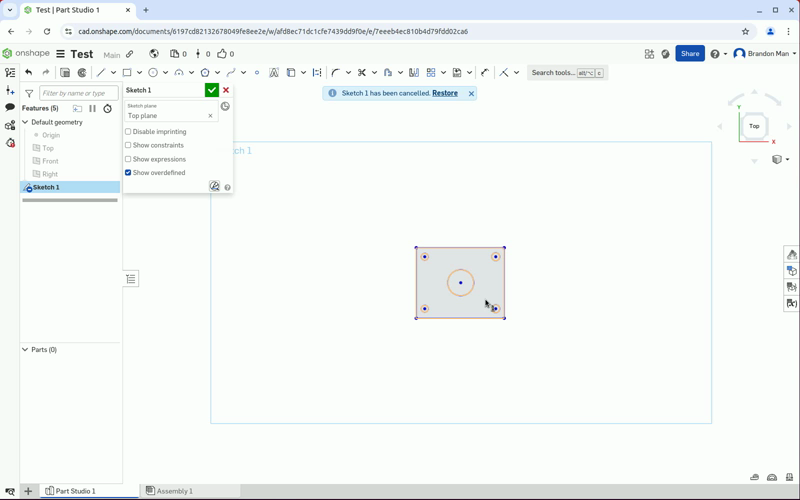
mouse_move(73, 352)
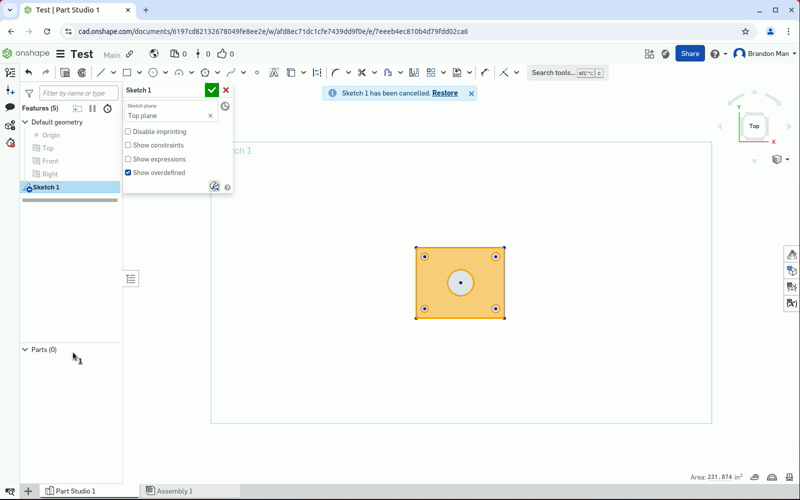
key(shift+y)
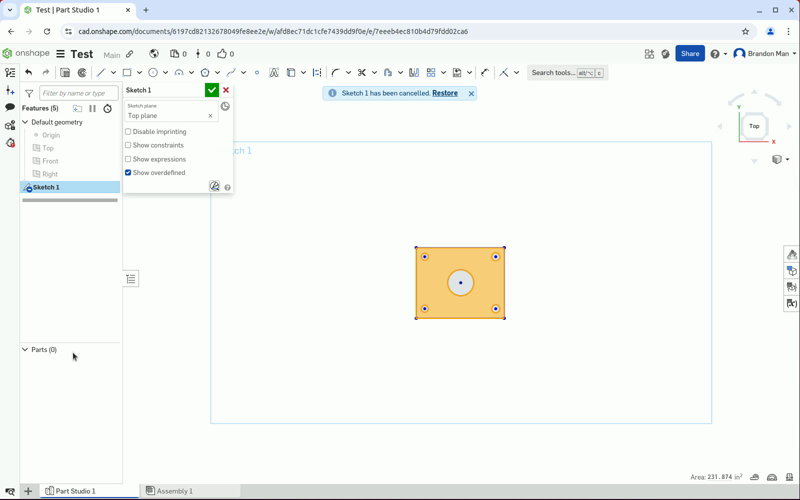
key(shift+e)
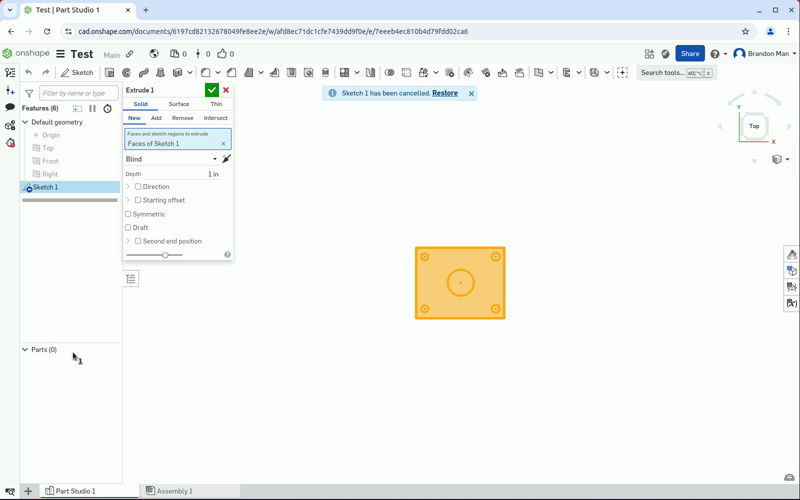
mouse_move(143, 106)
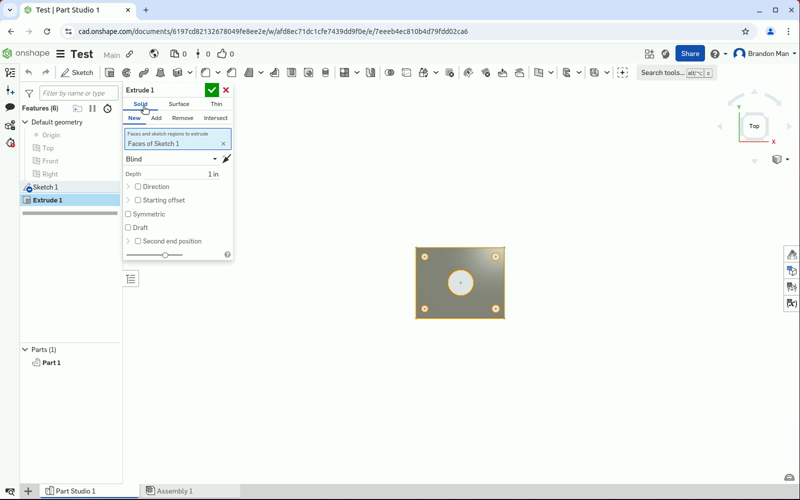
click(143, 106)
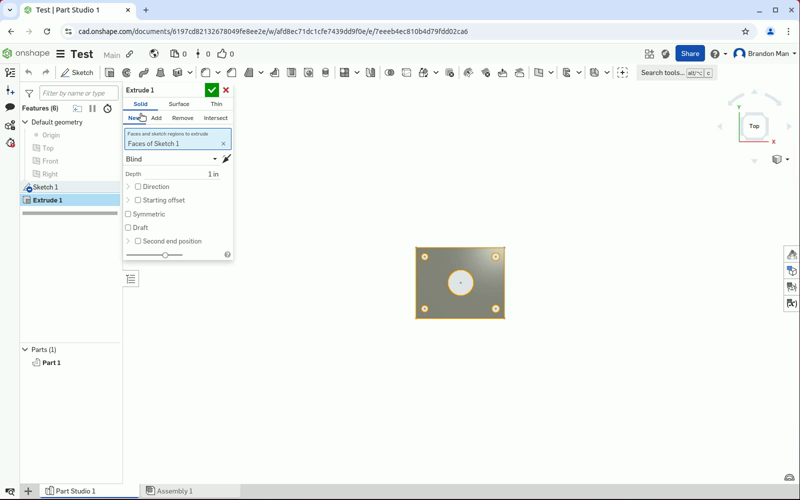
mouse_move(137, 120)
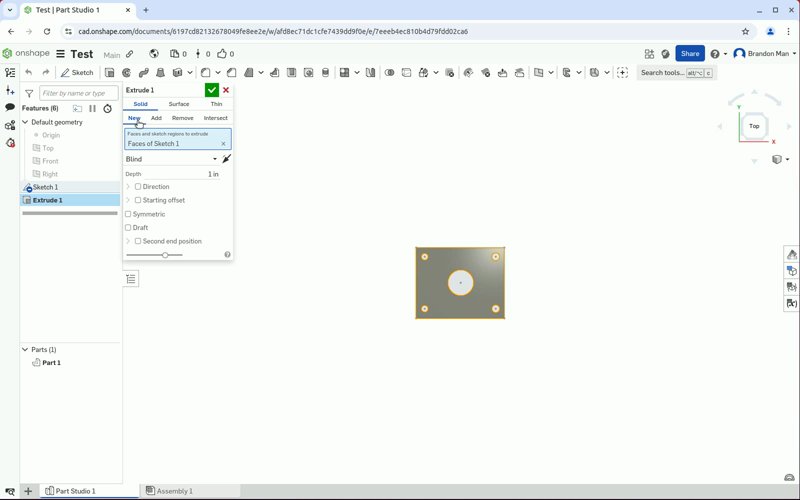
click(137, 120)
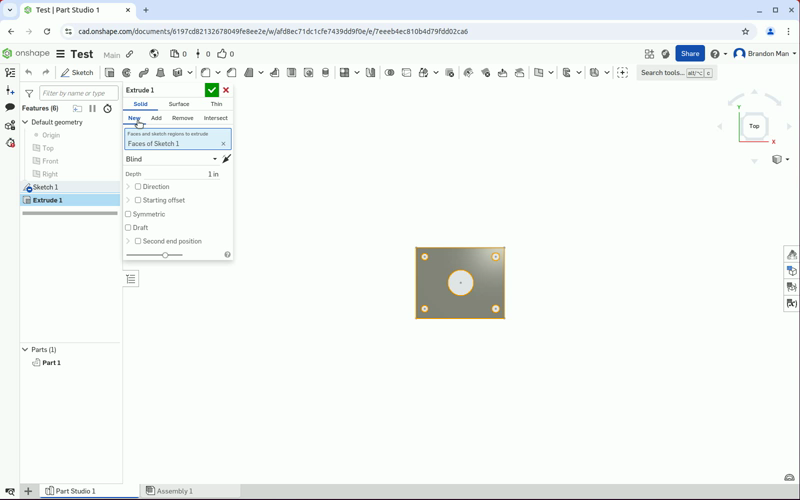
key(tab, 4)
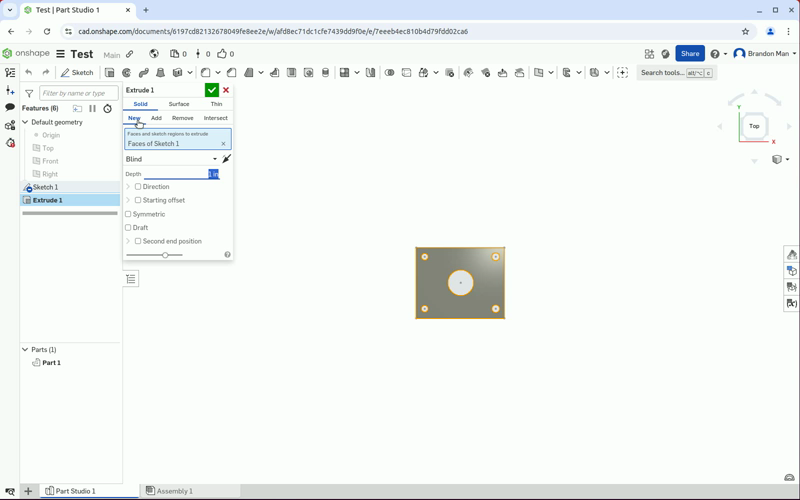
text(1.204)
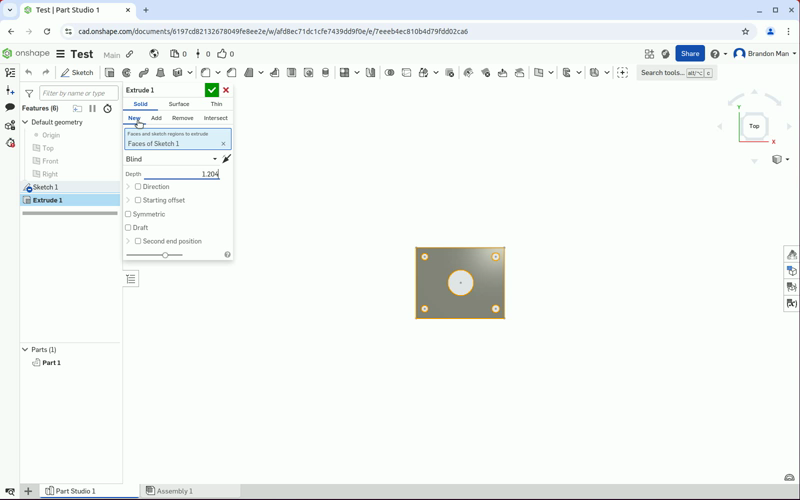
key(enter)
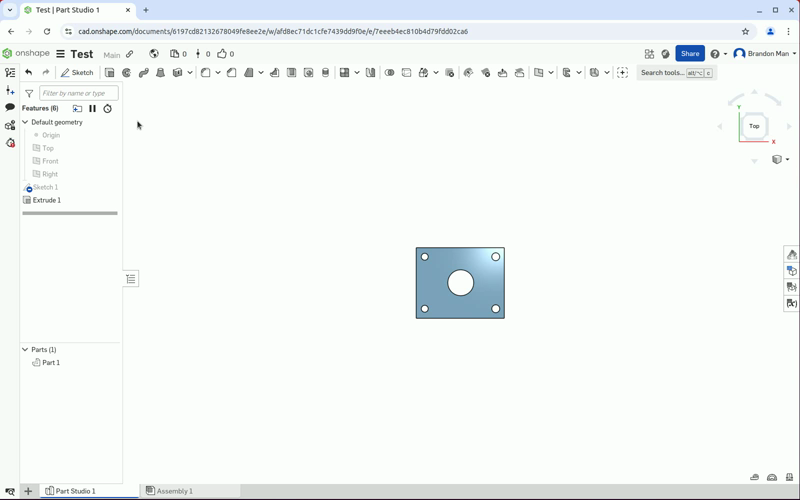
key(shift+h)
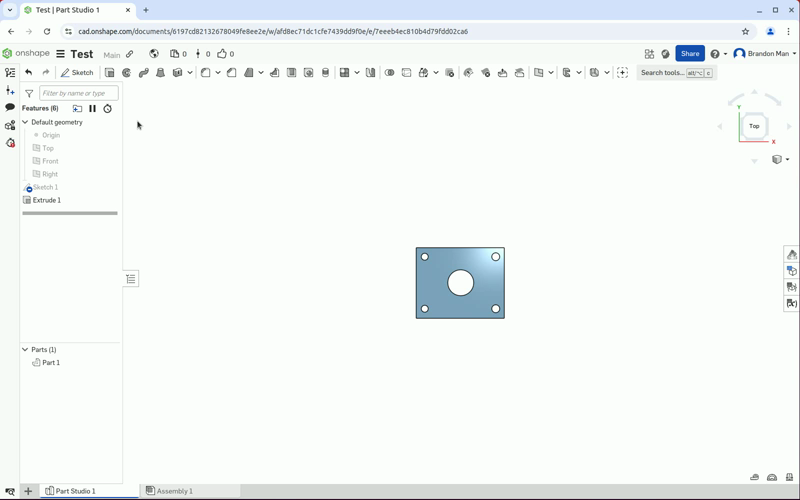
key(shift+h)
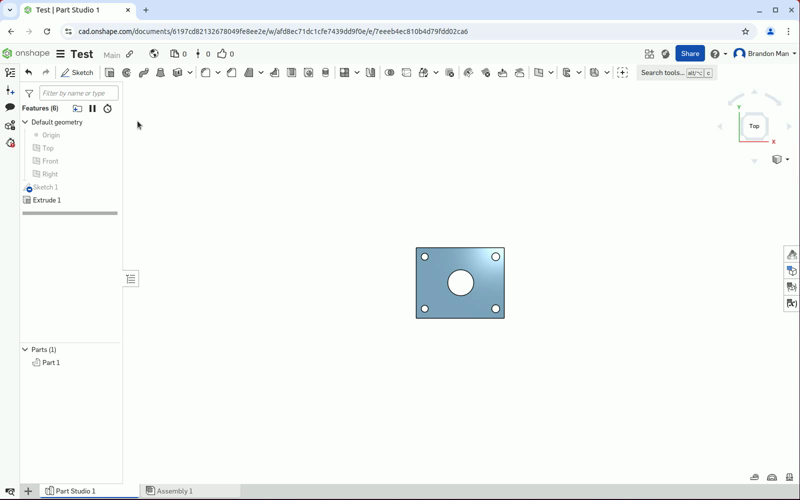
mouse_move(73, 189)
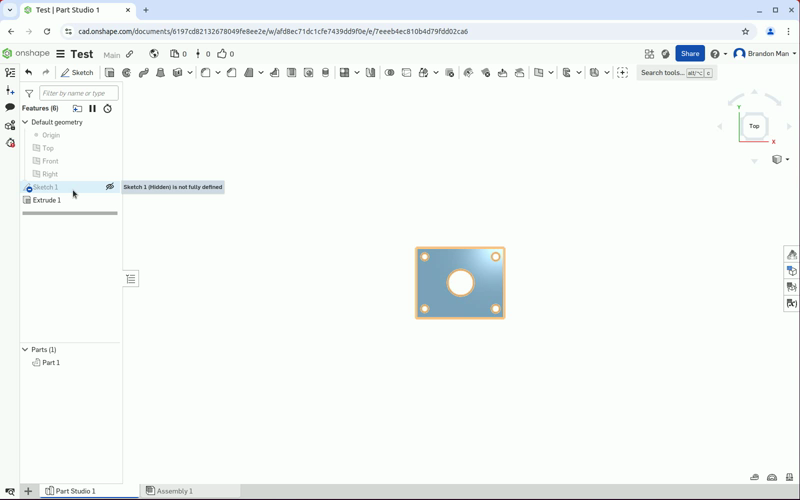
click(73, 189)
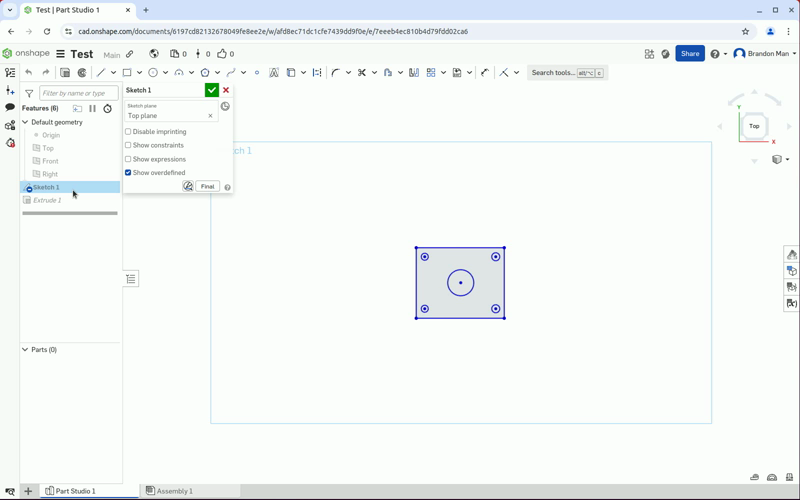
mouse_move(229, 92)
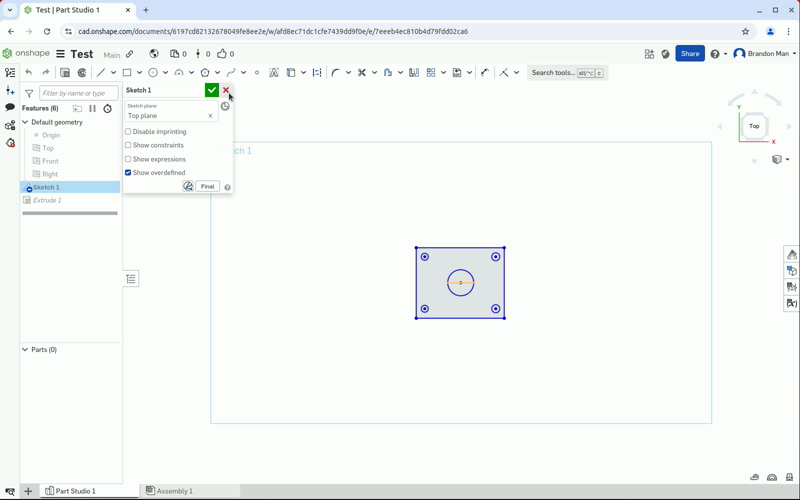
click(229, 92)
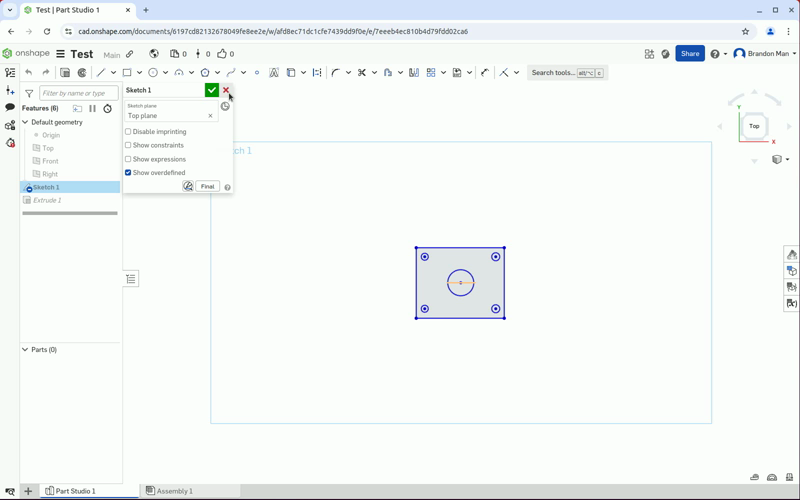
key(shift+s)
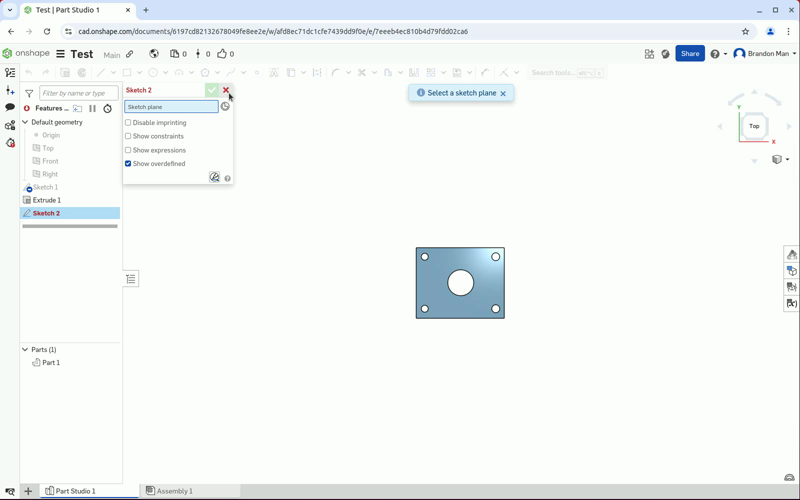
mouse_move(73, 150)
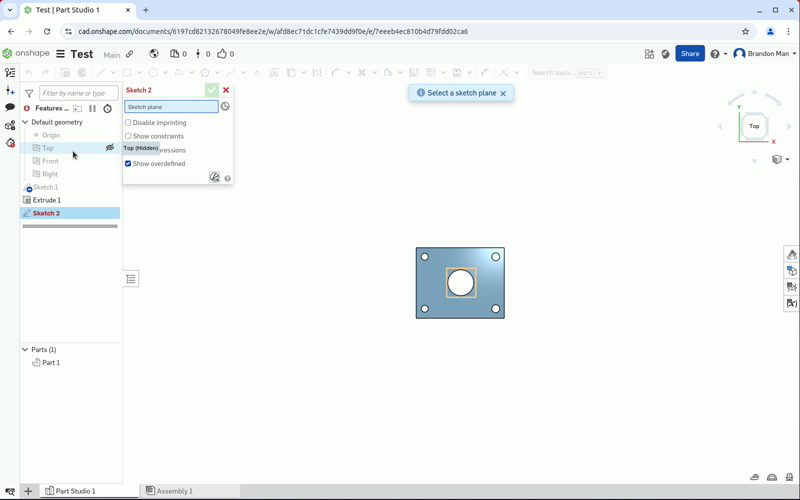
click(73, 150)
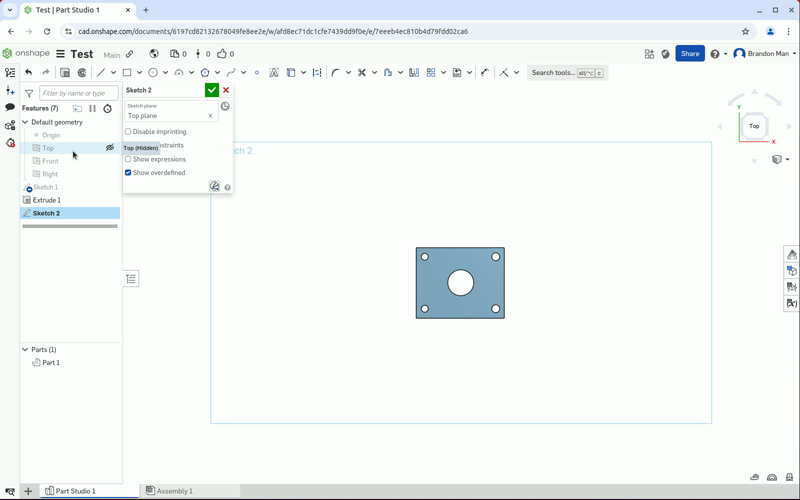
mouse_move(73, 352)
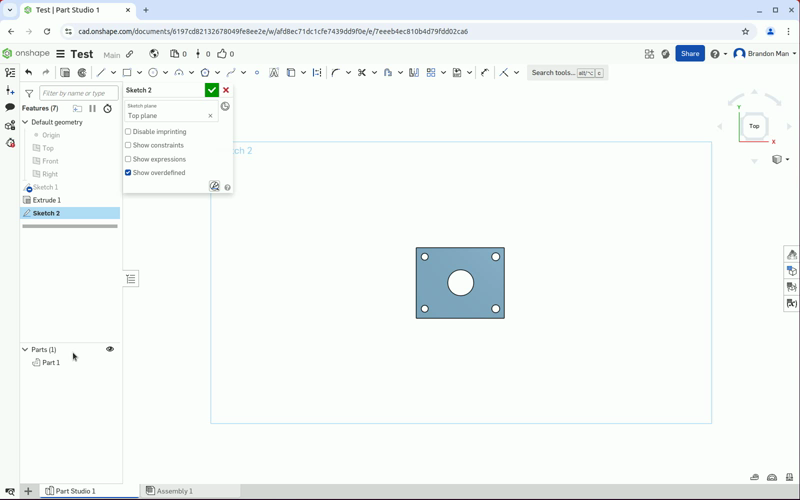
key(y)
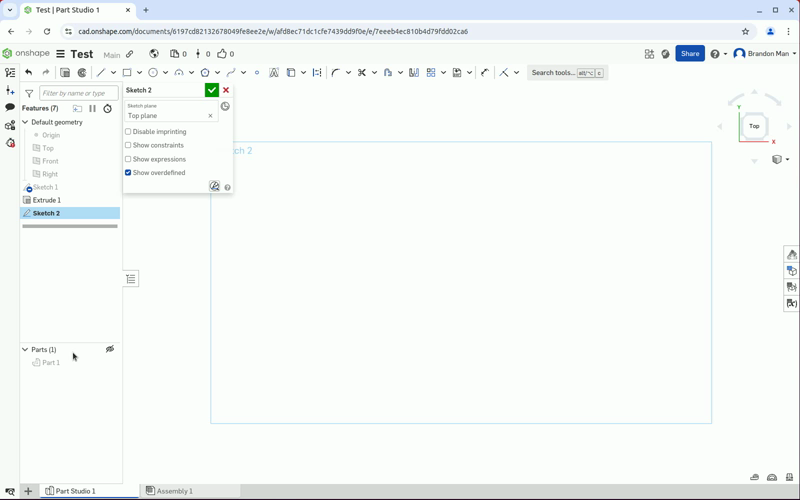
key(l)
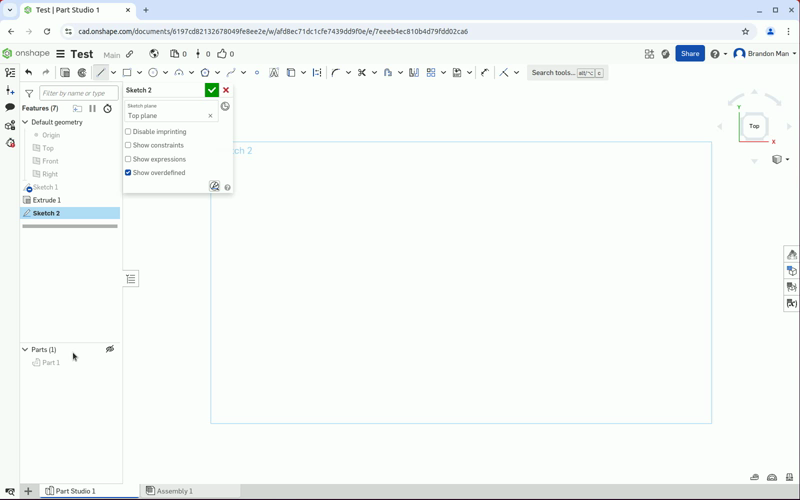
key_down(shift)
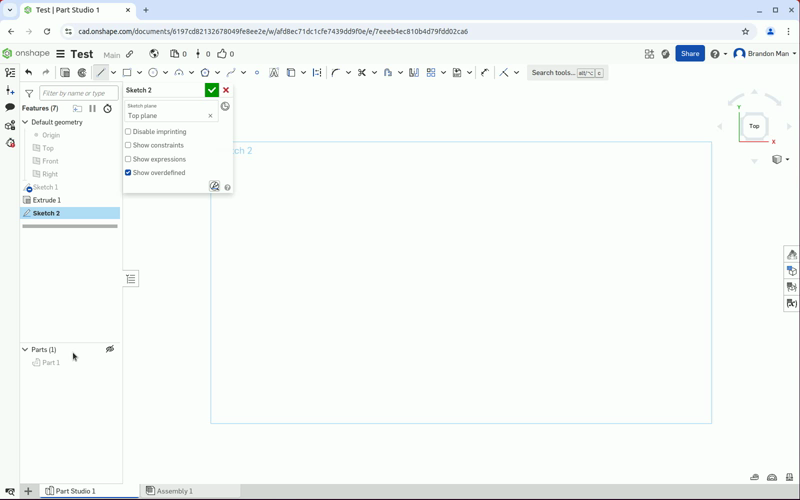
mouse_move(411, 395)
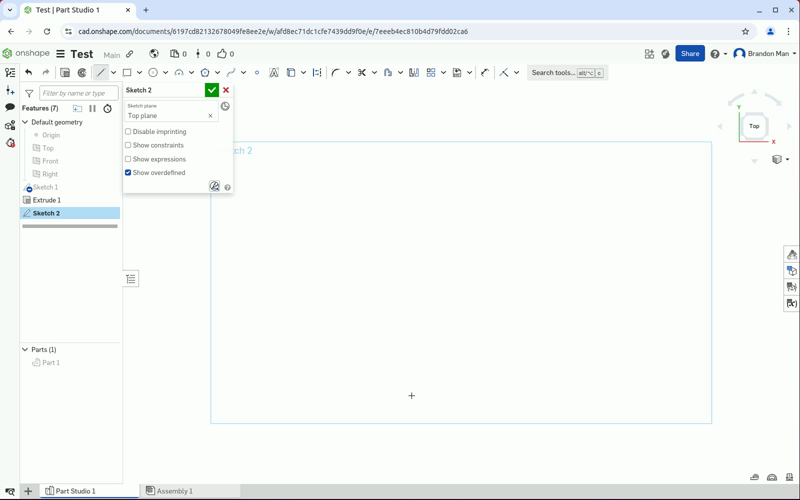
click(411, 395)
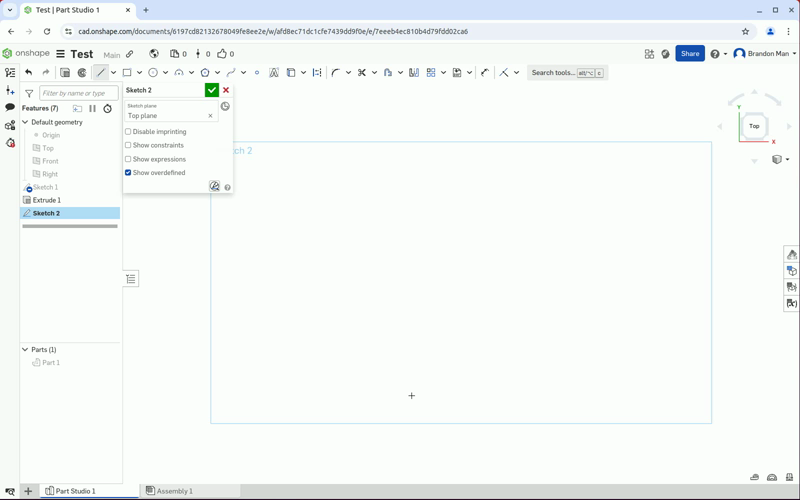
key_up(shift)
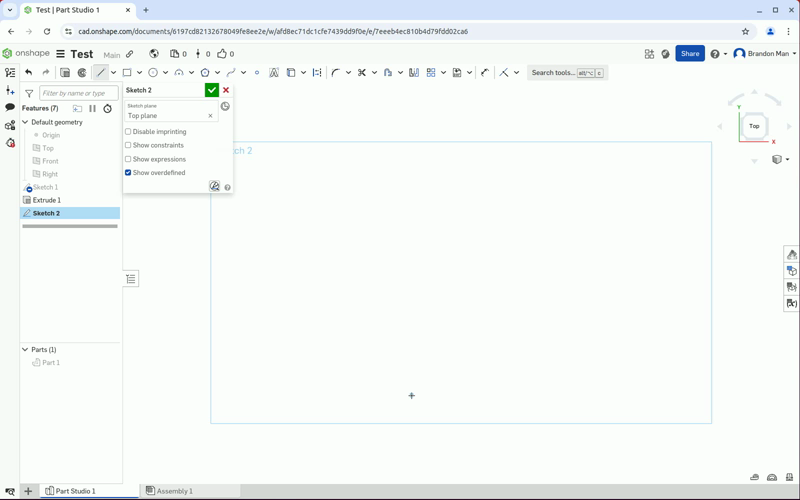
key_down(shift)
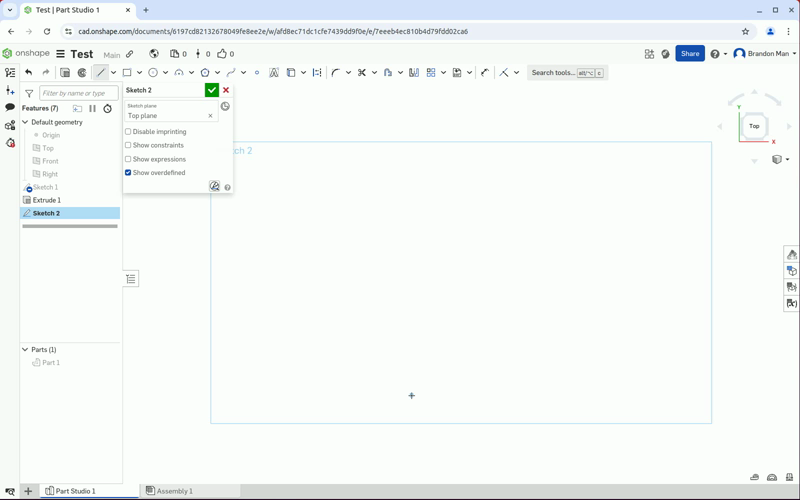
mouse_move(511, 395)
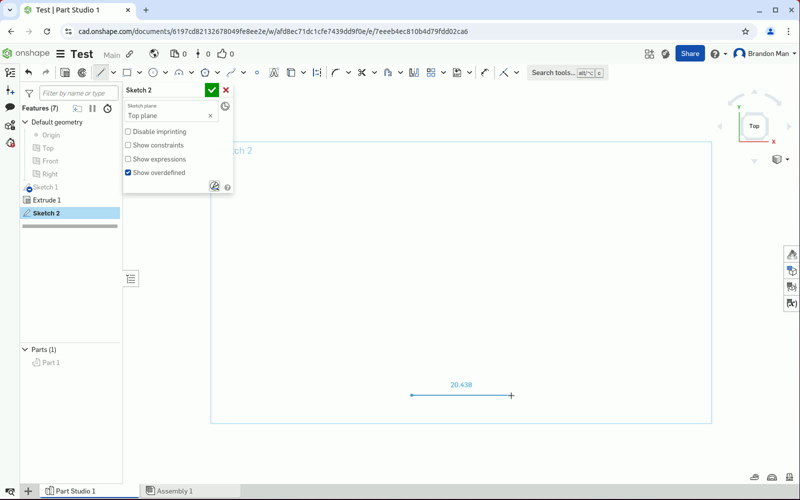
click(511, 395)
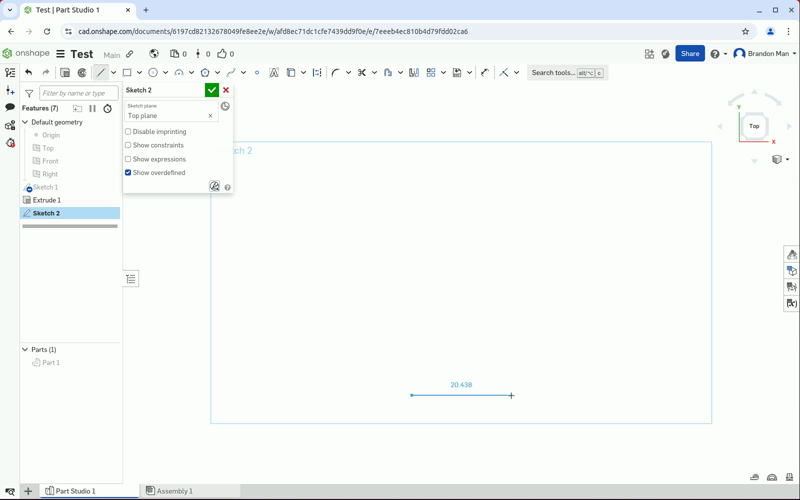
key_up(shift)
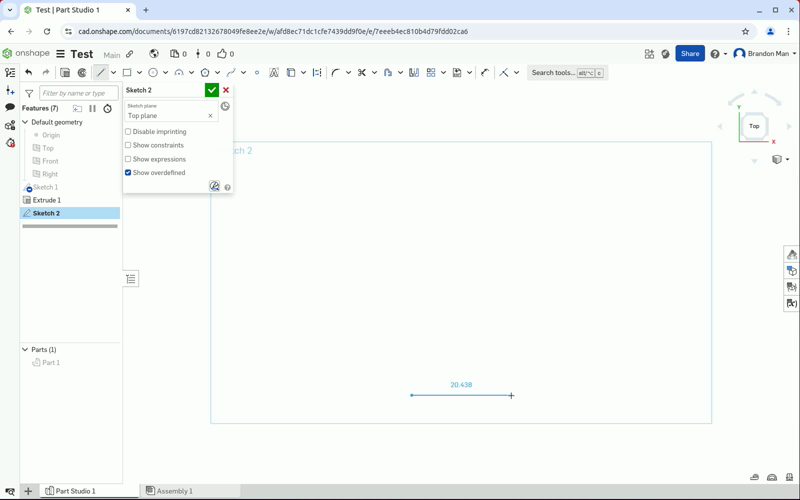
key_down(shift)
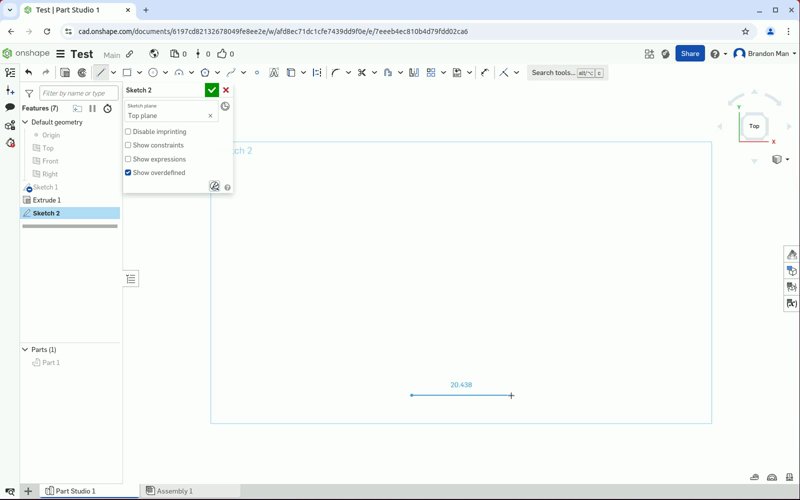
mouse_move(541, 395)
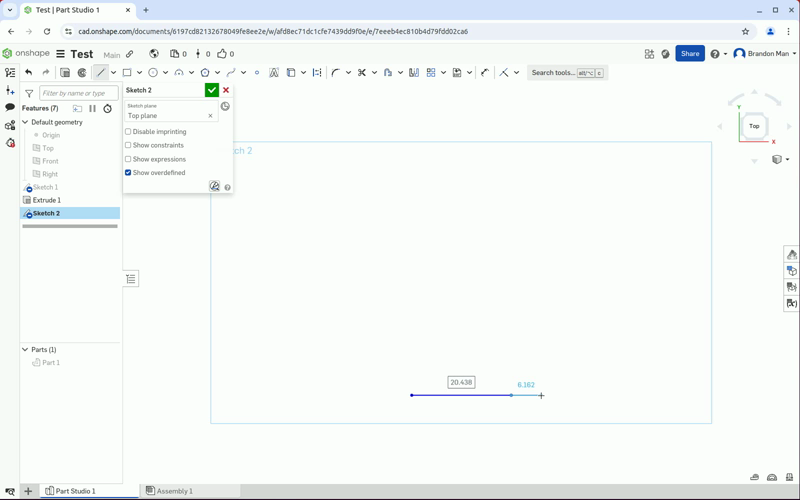
mouse_move(511, 345)
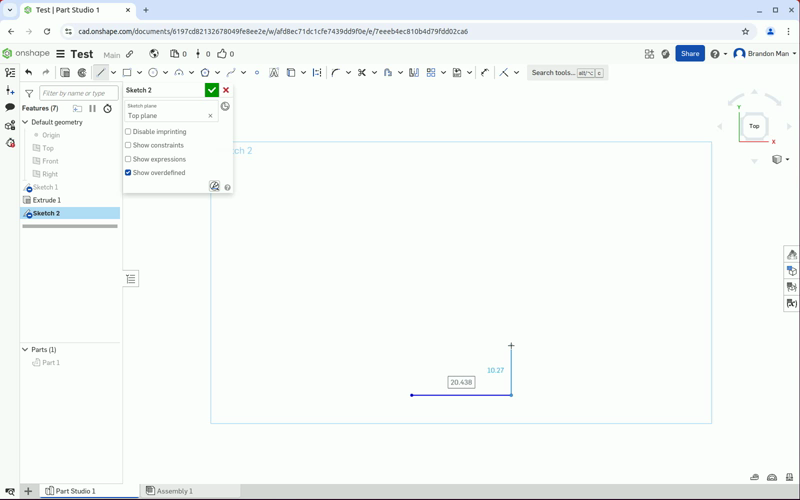
click(511, 345)
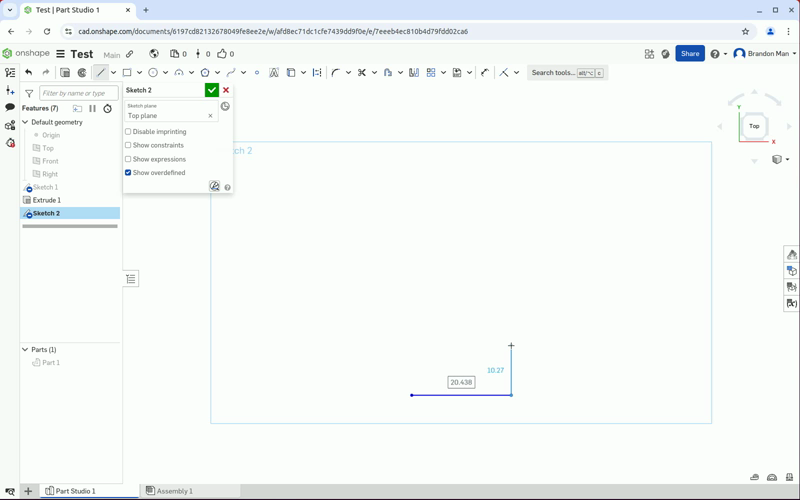
key_up(shift)
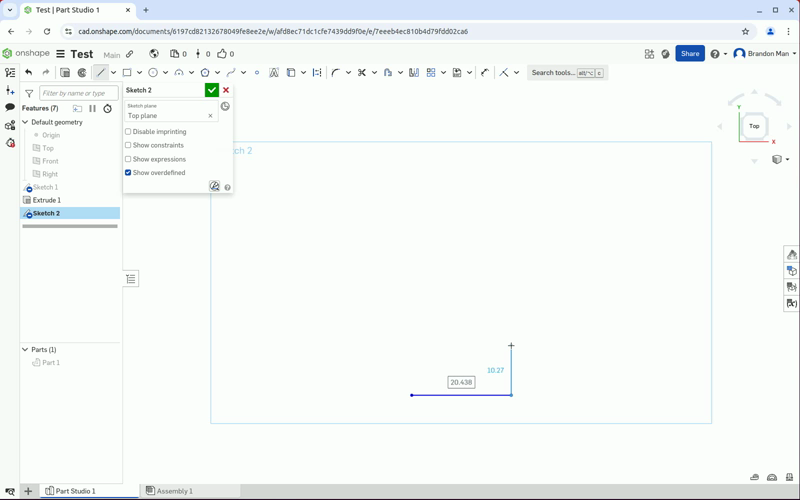
key_down(shift)
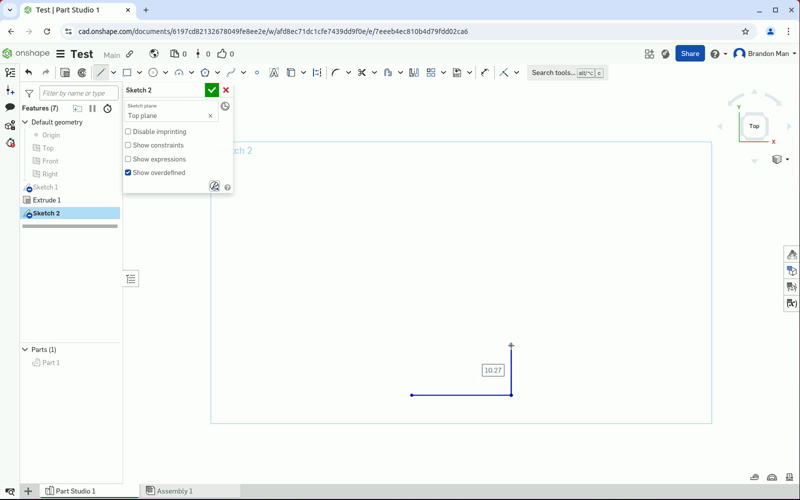
mouse_move(411, 345)
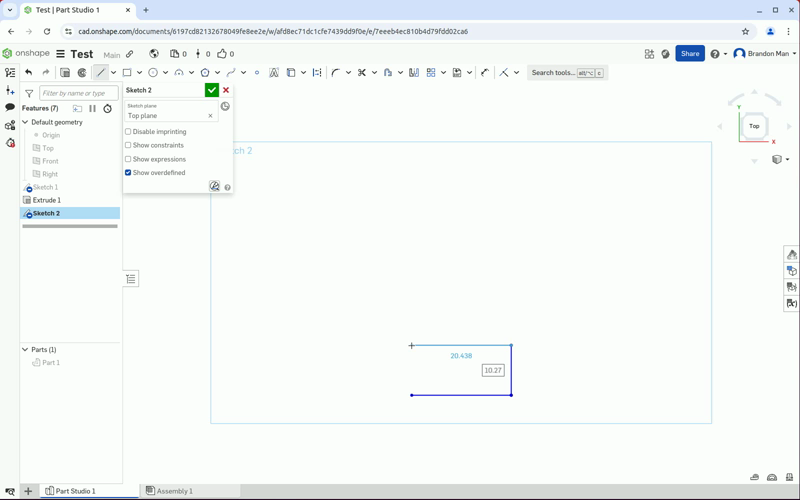
click(411, 345)
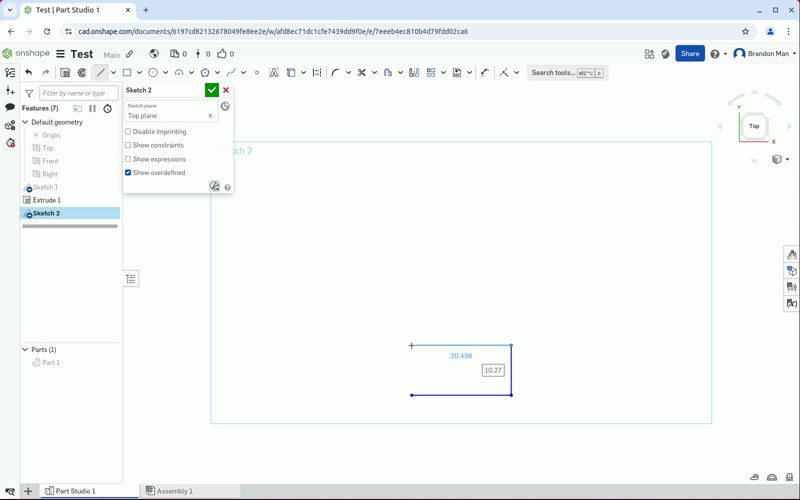
key_up(shift)
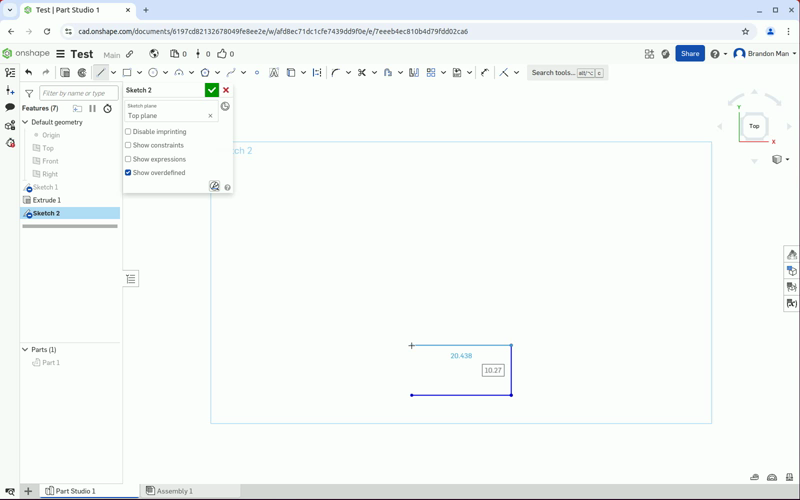
mouse_move(441, 345)
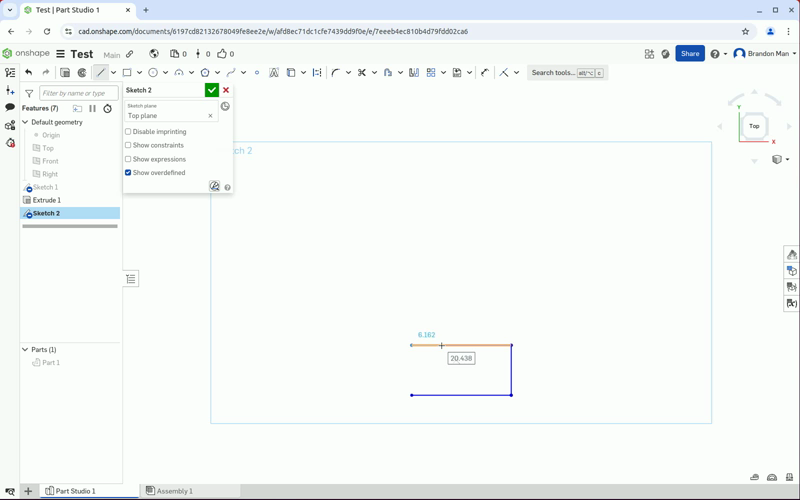
key_down(shift)
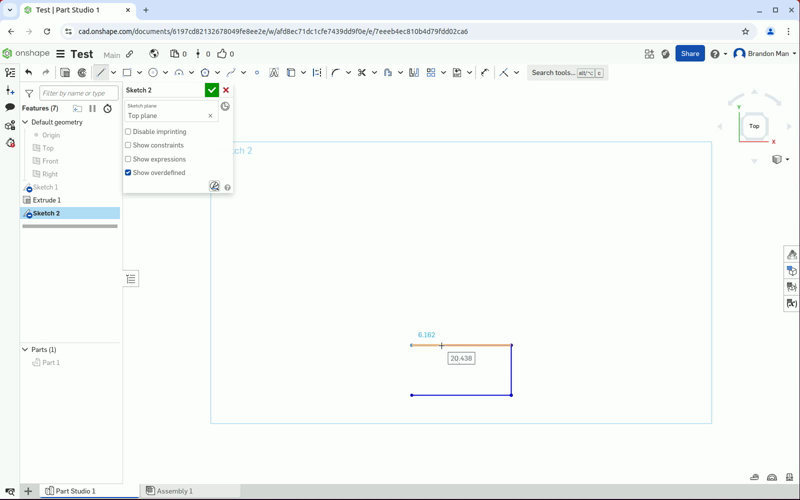
mouse_move(411, 395)
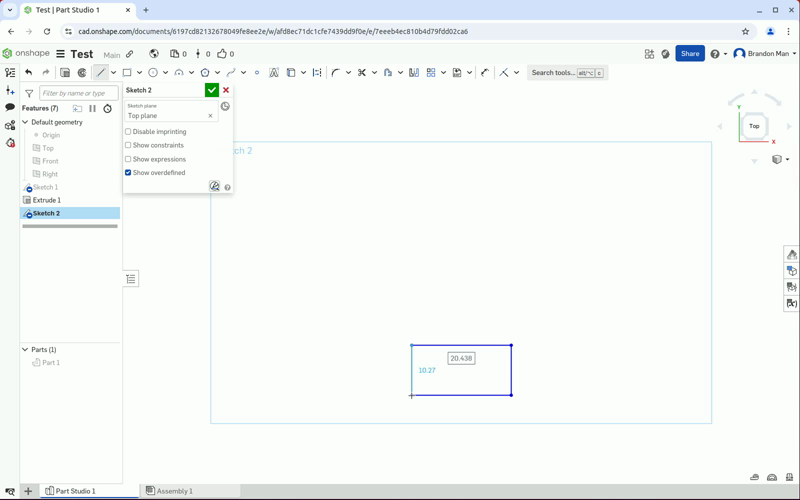
key_up(shift)
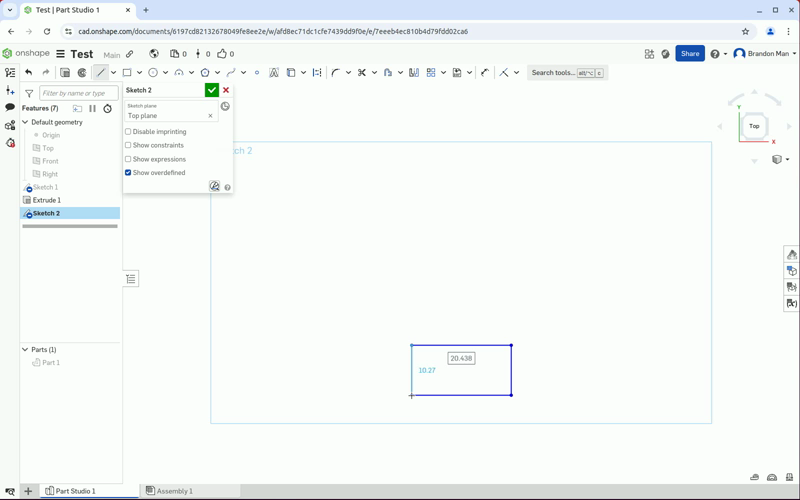
click(411, 395)
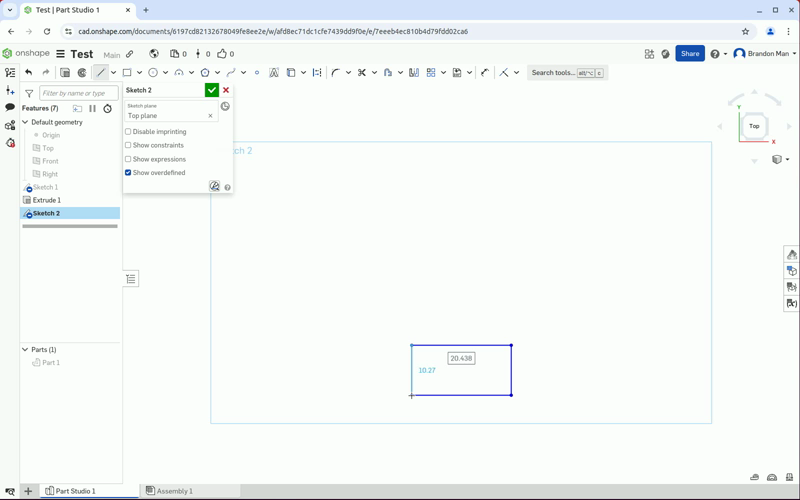
key(esc)
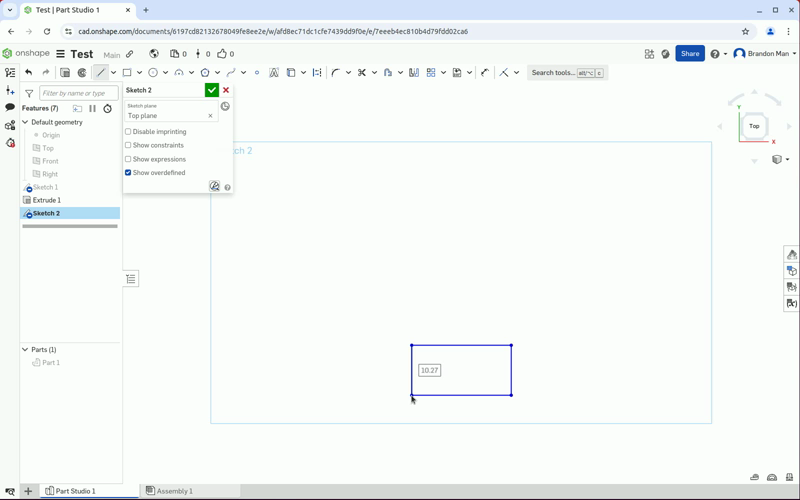
key(c)
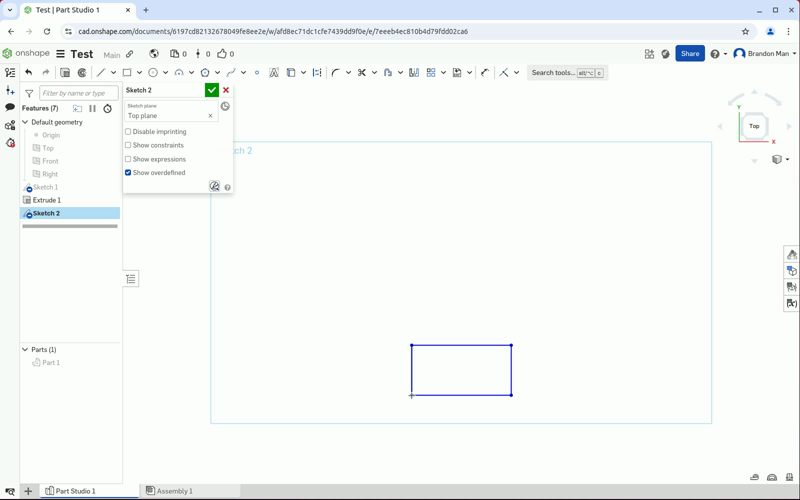
key_down(shift)
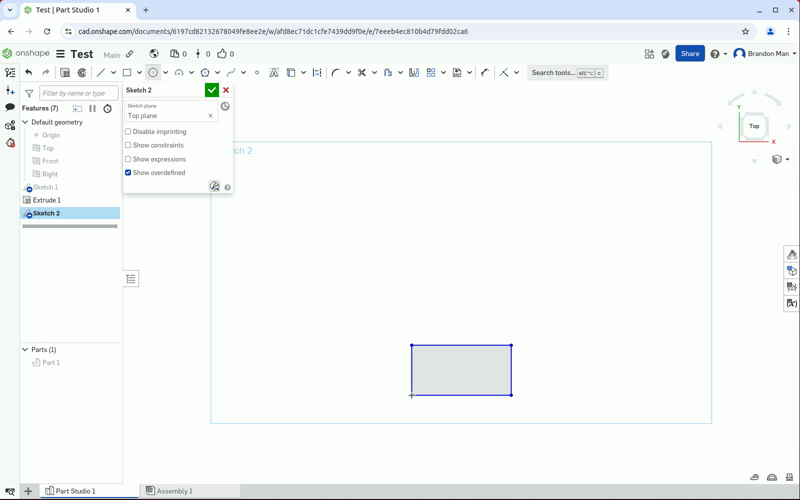
mouse_move(420, 387)
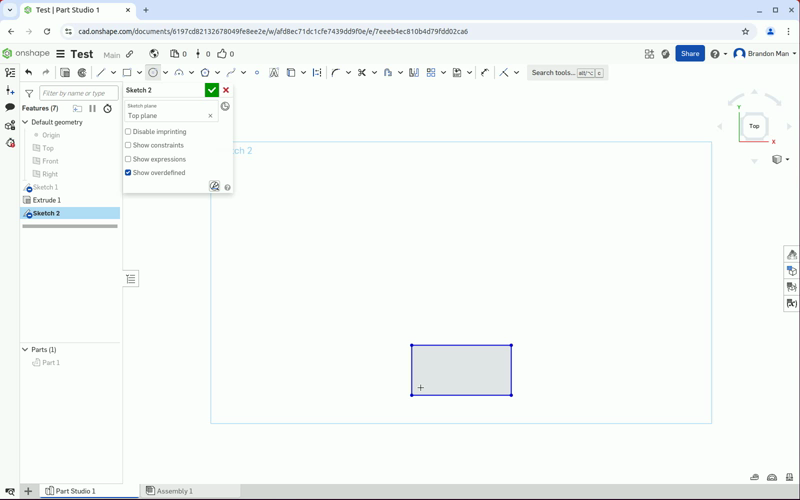
click(420, 387)
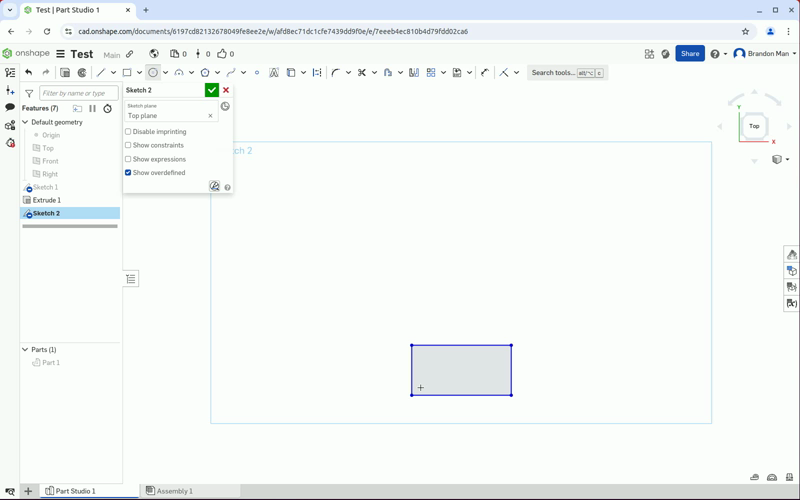
key_up(shift)
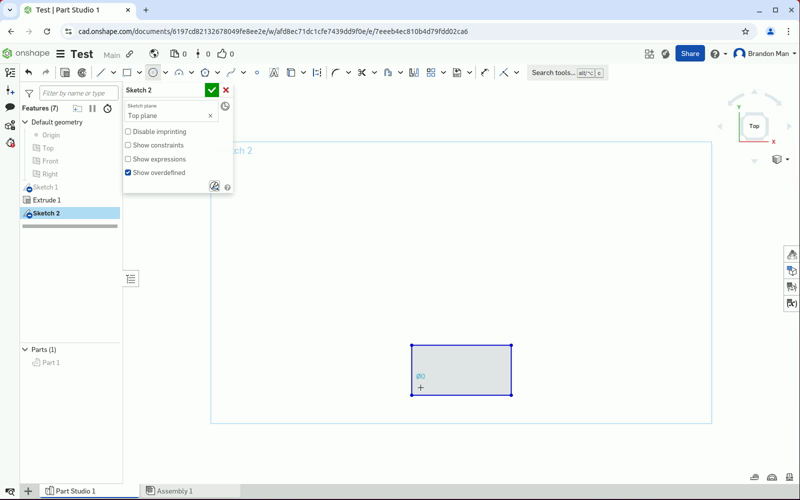
mouse_move(423, 387)
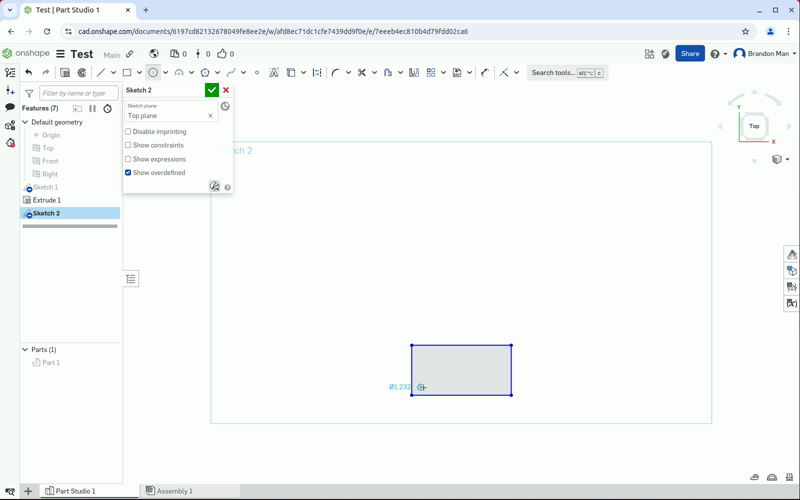
click(423, 387)
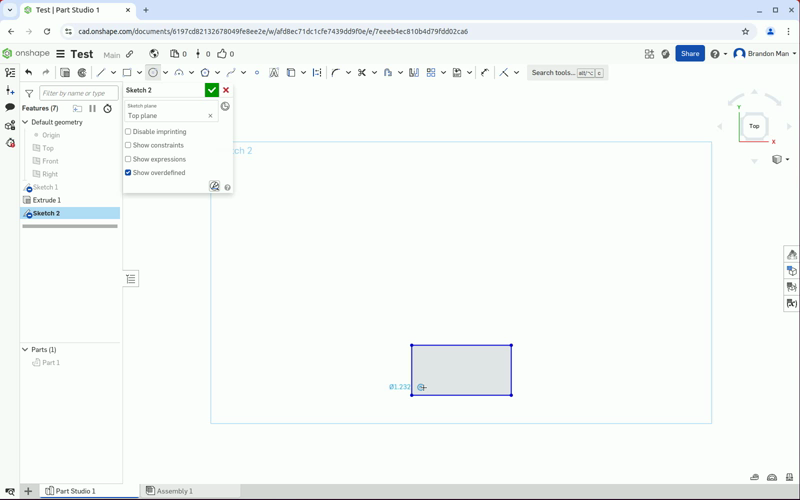
key(esc)
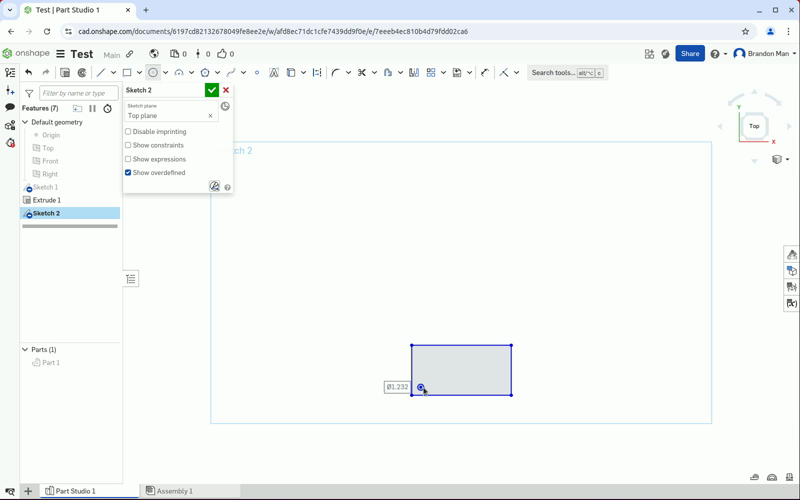
key(c)
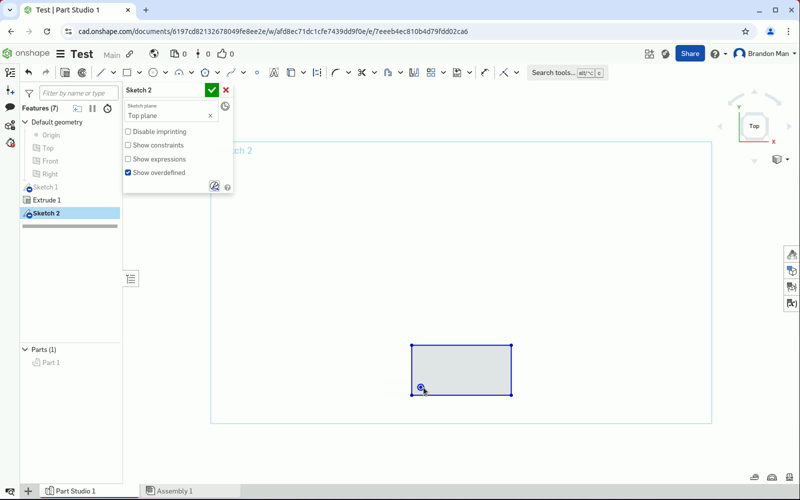
key_down(shift)
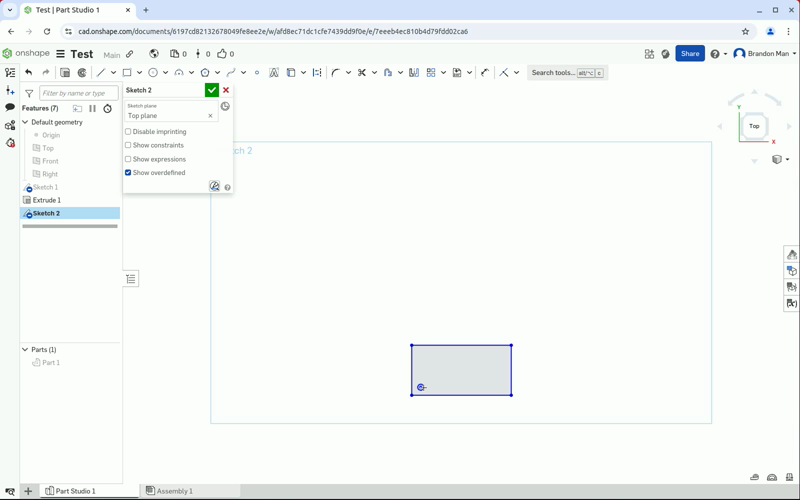
mouse_move(420, 354)
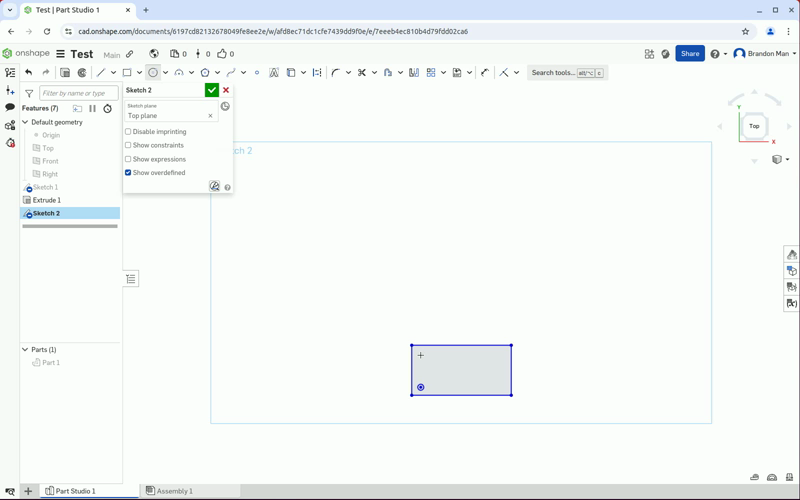
click(420, 354)
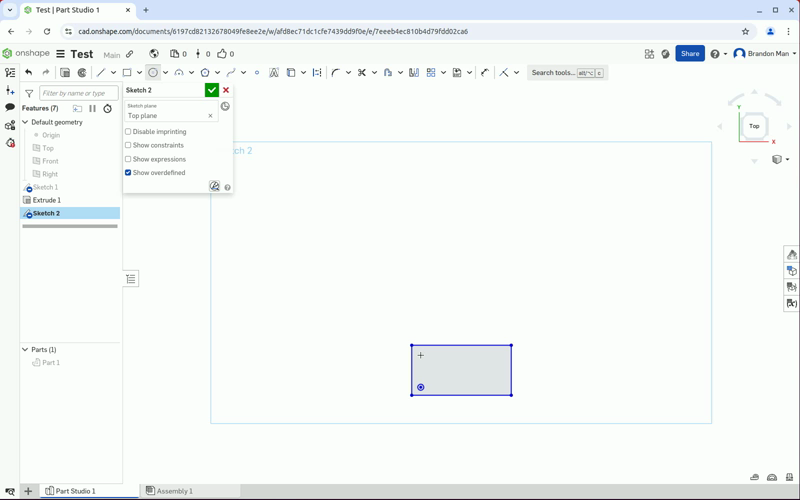
key_up(shift)
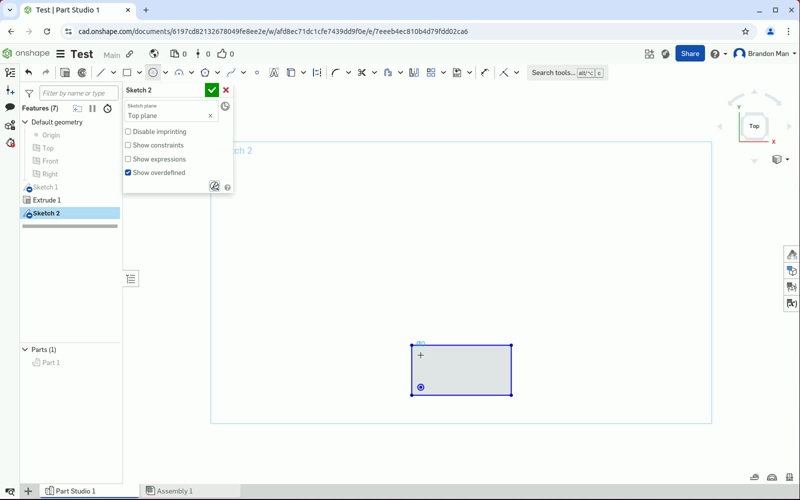
mouse_move(423, 354)
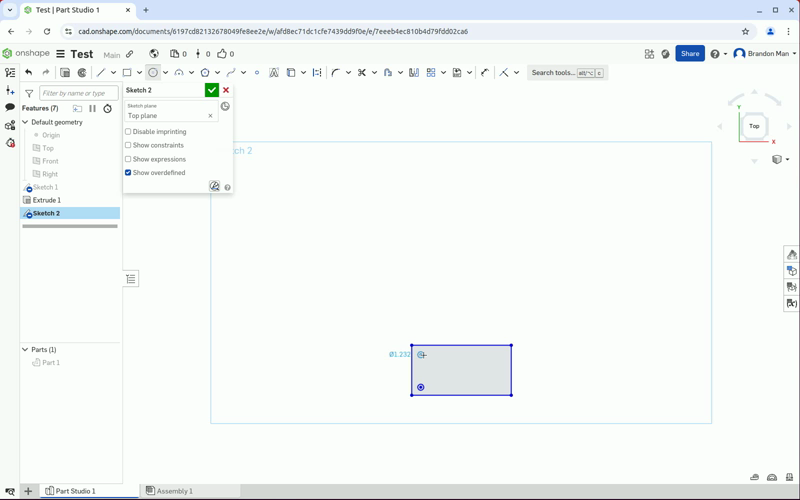
click(423, 354)
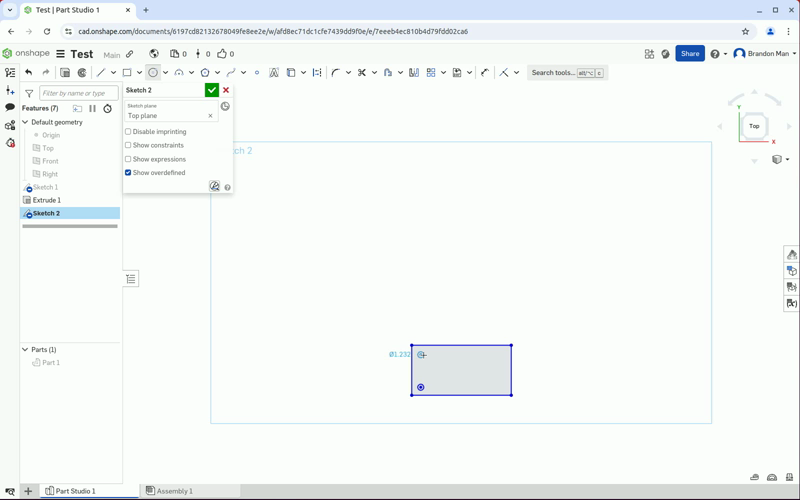
key(esc)
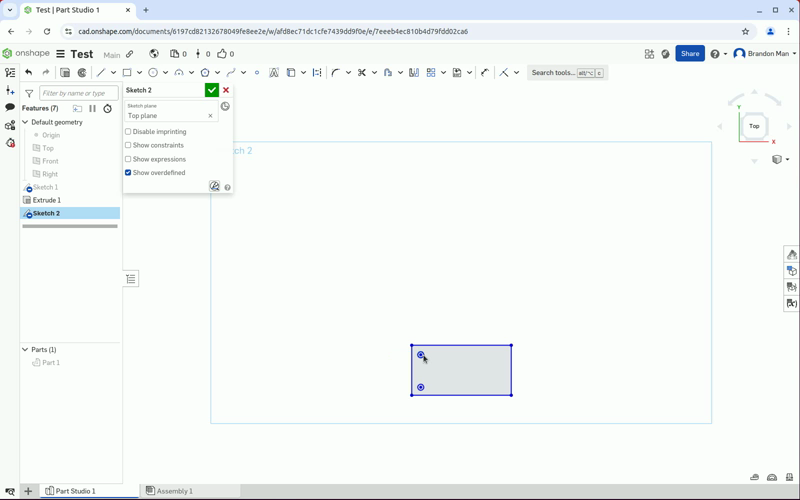
key(c)
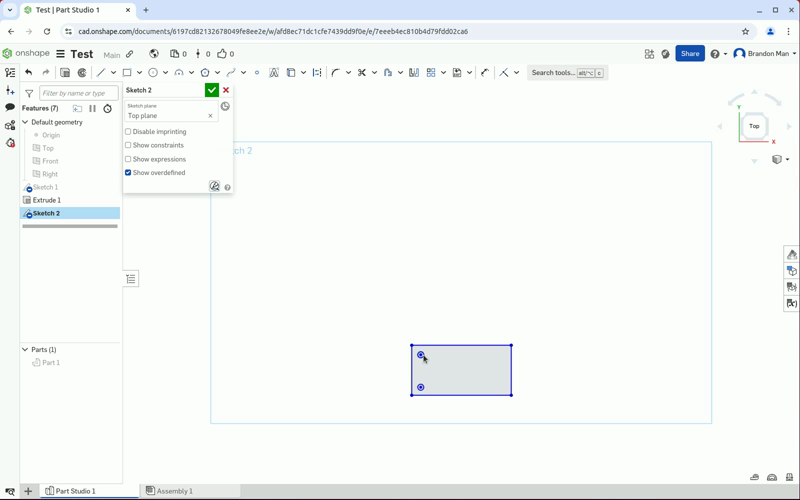
key_down(shift)
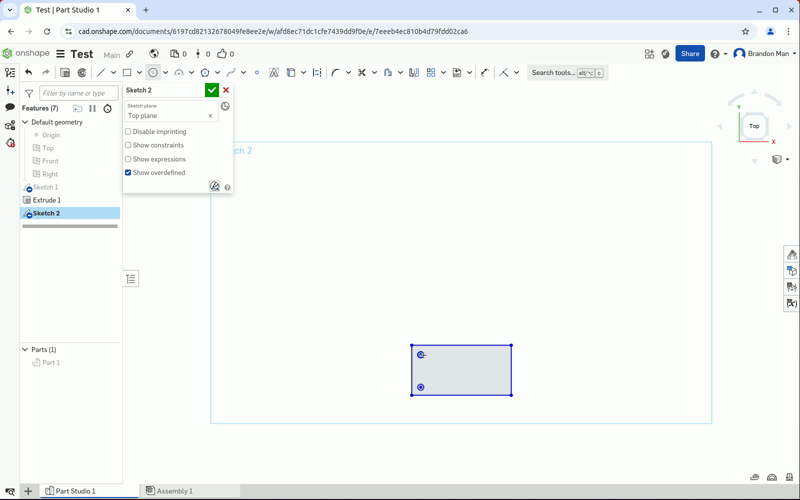
mouse_move(461, 370)
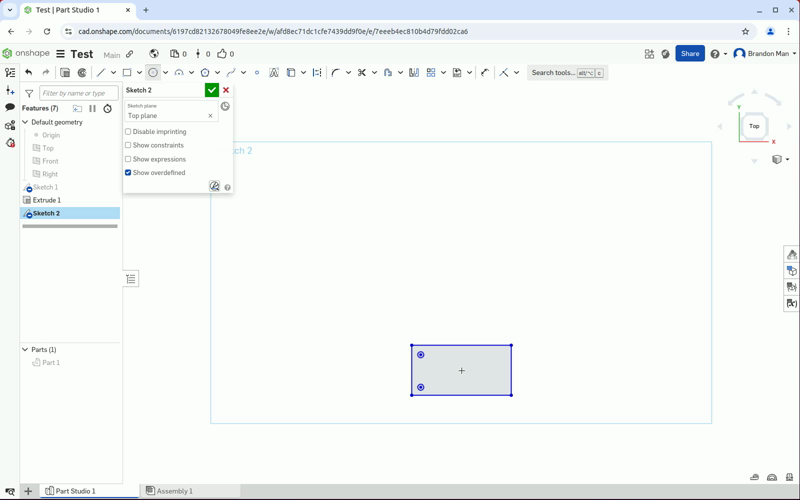
click(461, 370)
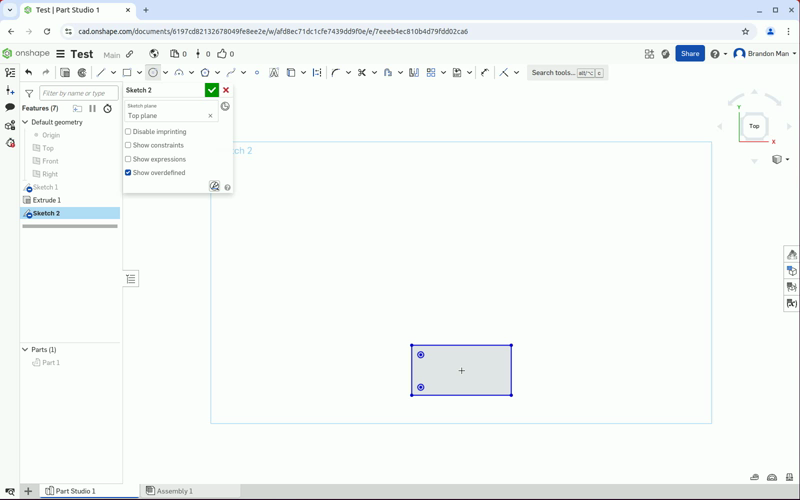
key_up(shift)
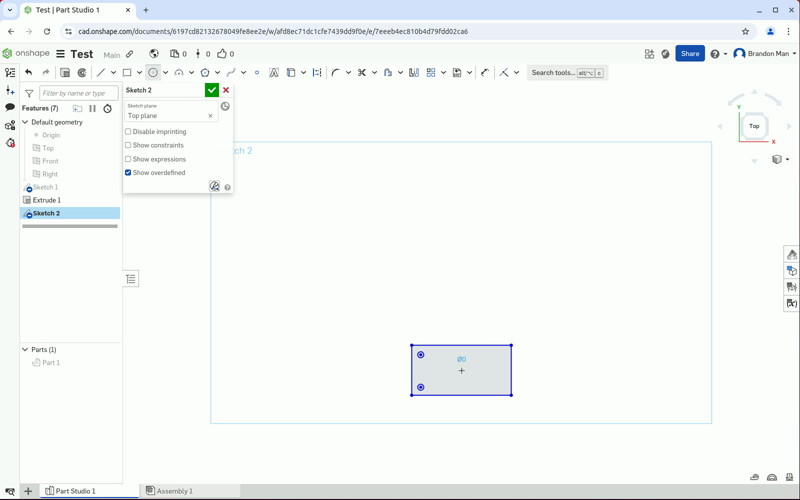
mouse_move(475, 370)
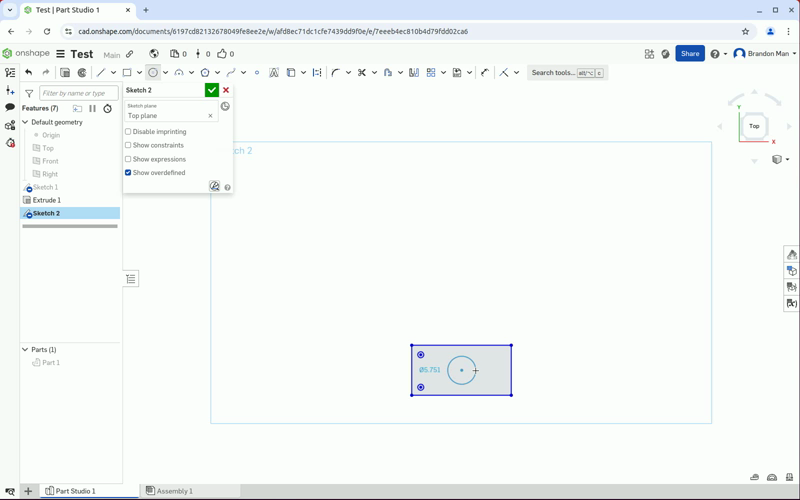
click(475, 370)
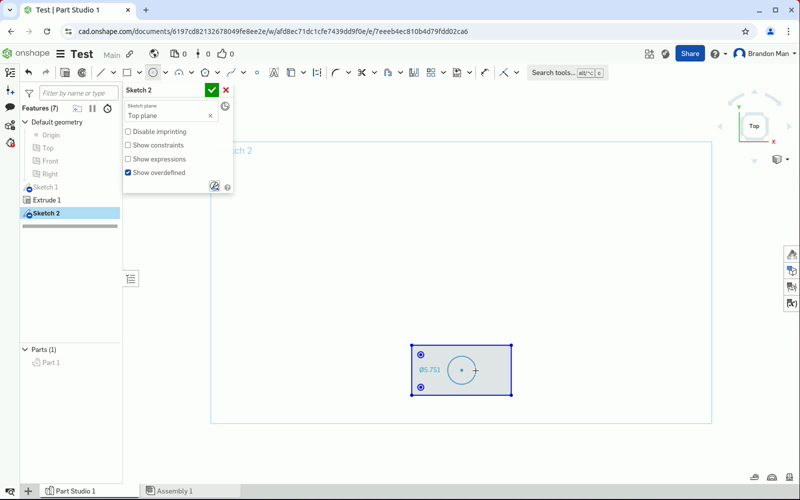
key(esc)
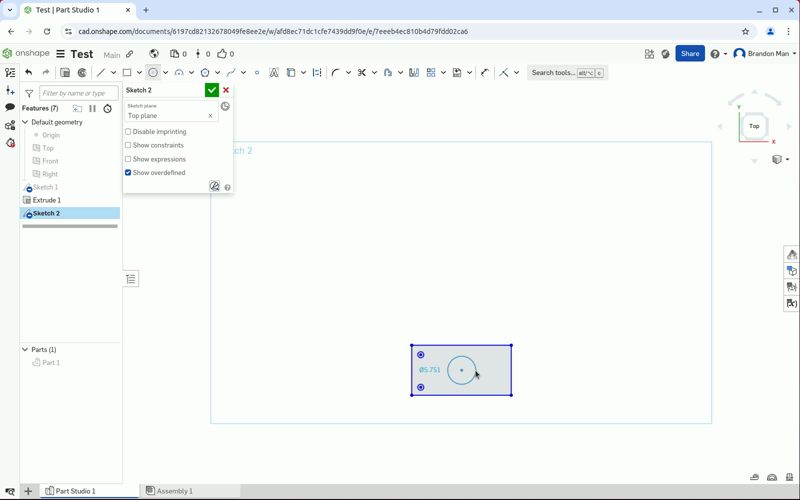
key(c)
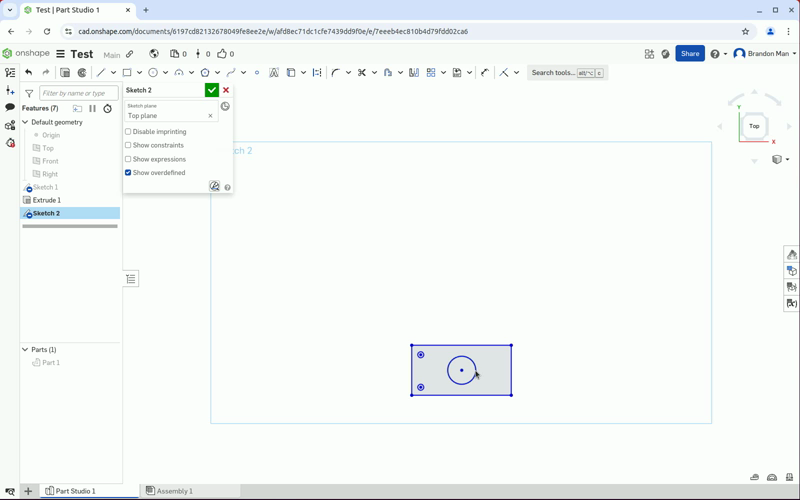
key_down(shift)
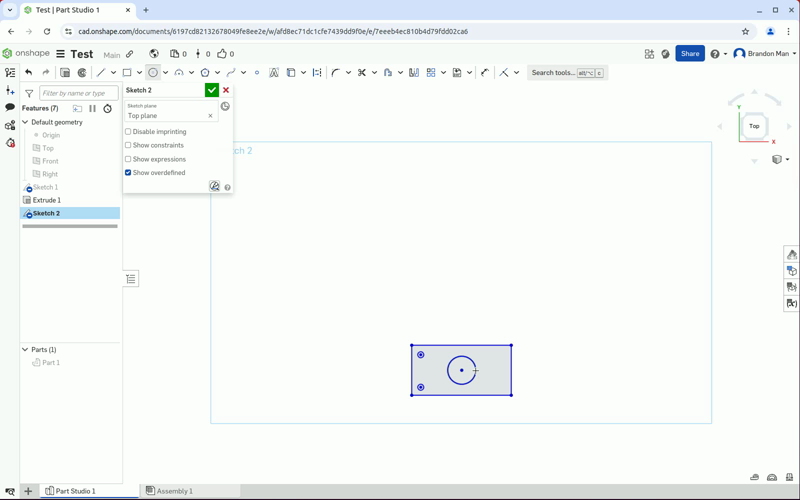
mouse_move(501, 387)
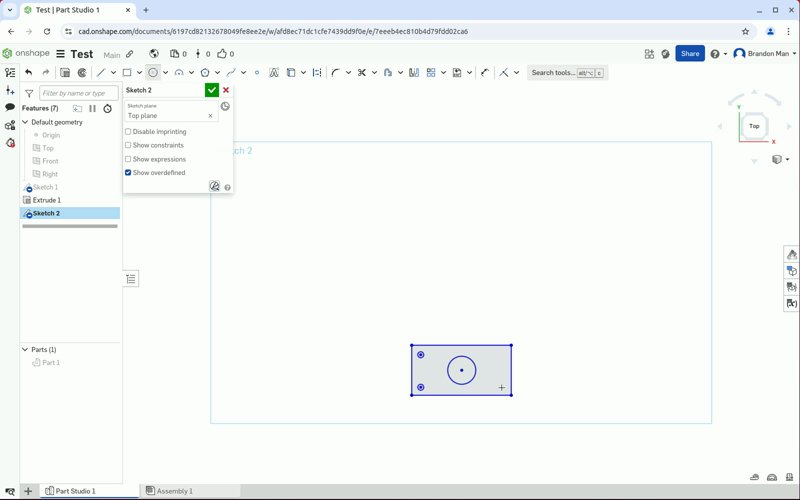
click(501, 387)
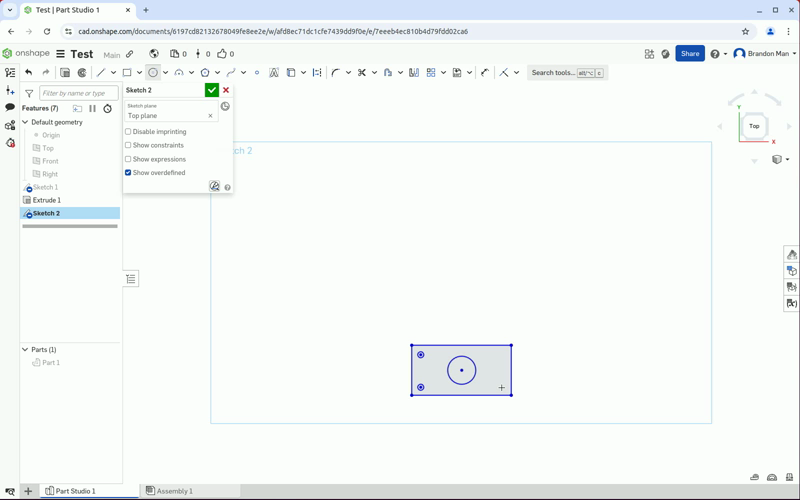
key_up(shift)
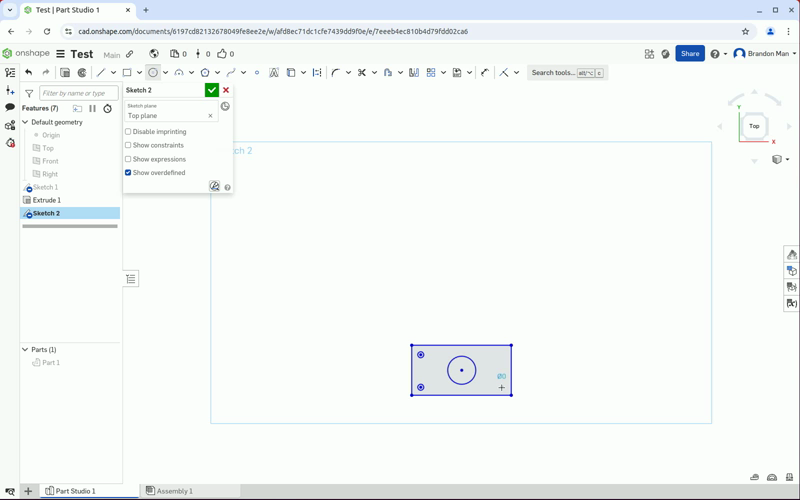
mouse_move(504, 387)
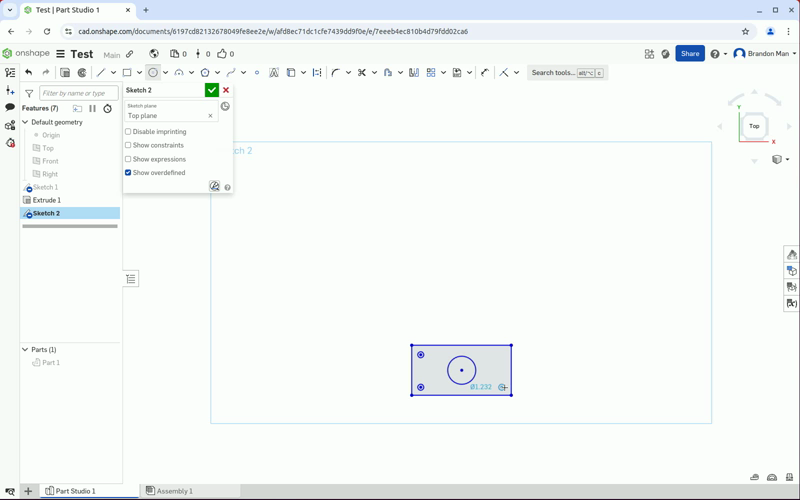
click(504, 387)
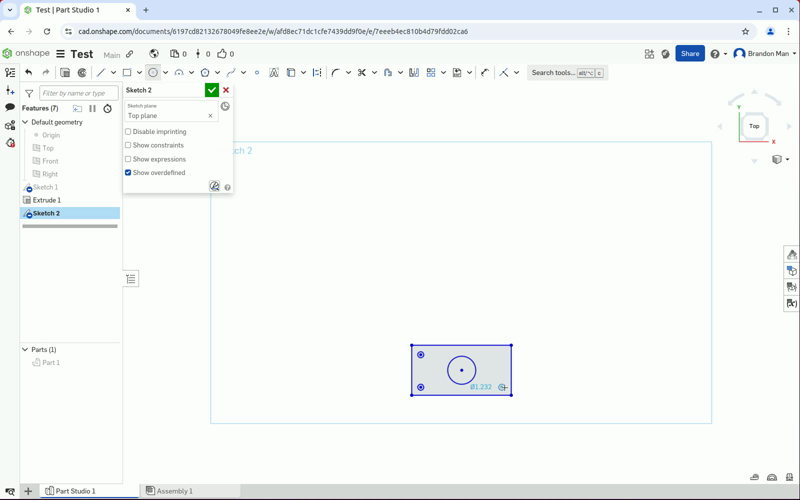
key(esc)
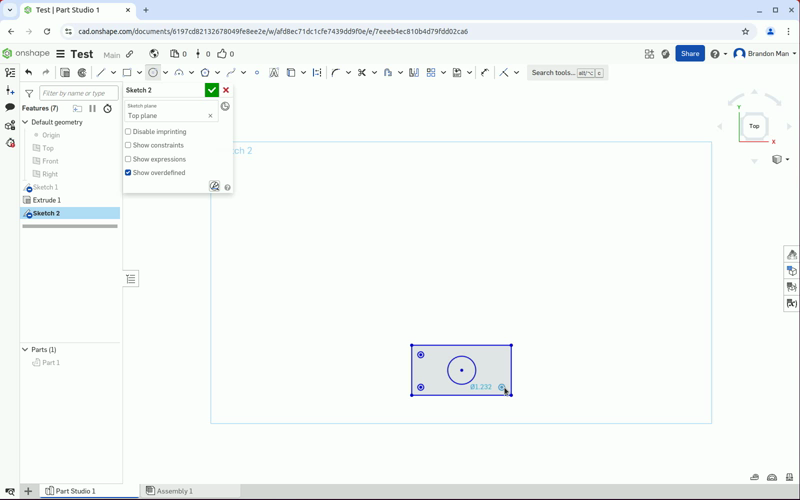
key(c)
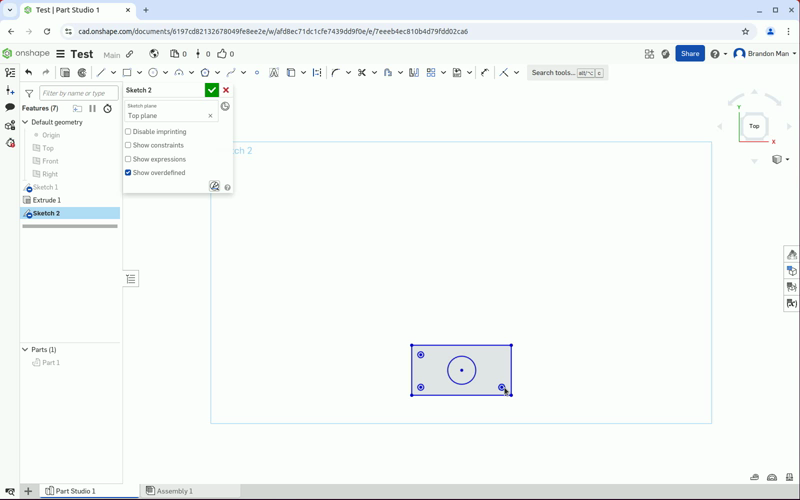
key_down(shift)
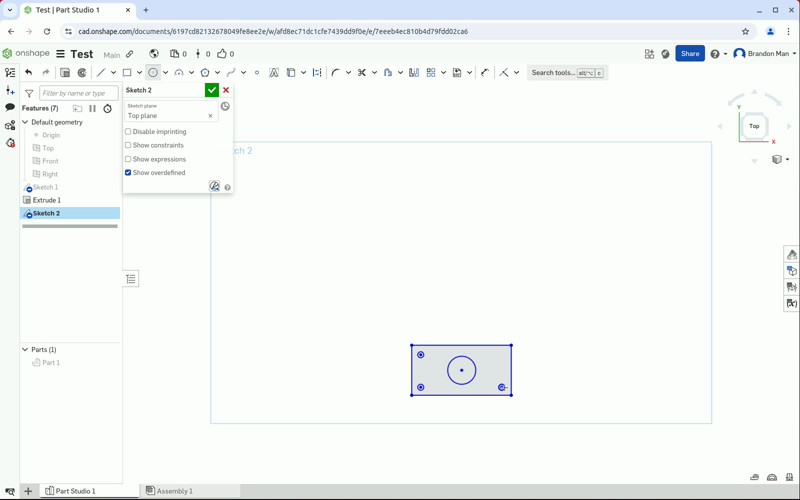
mouse_move(501, 354)
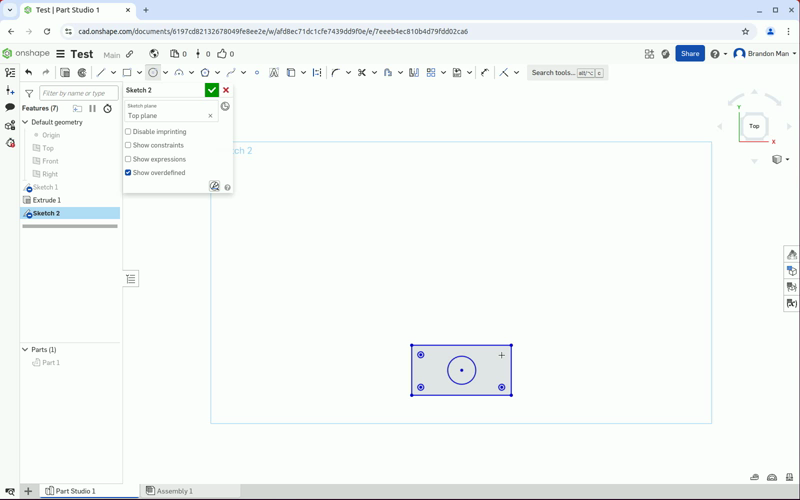
click(501, 354)
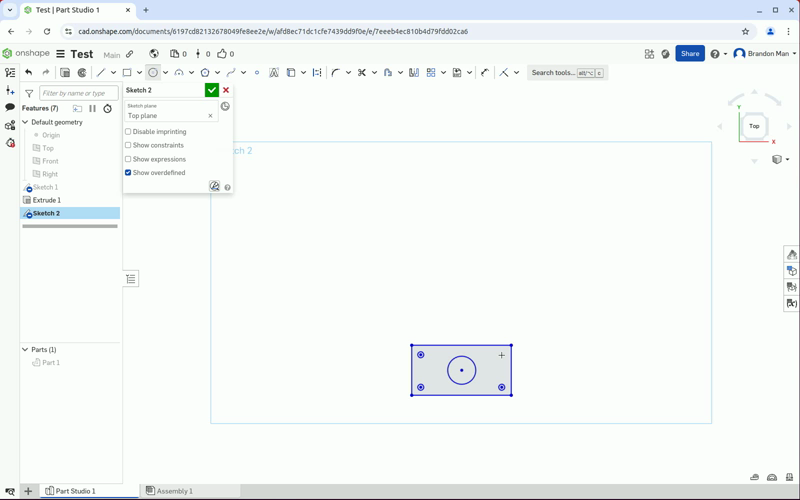
key_up(shift)
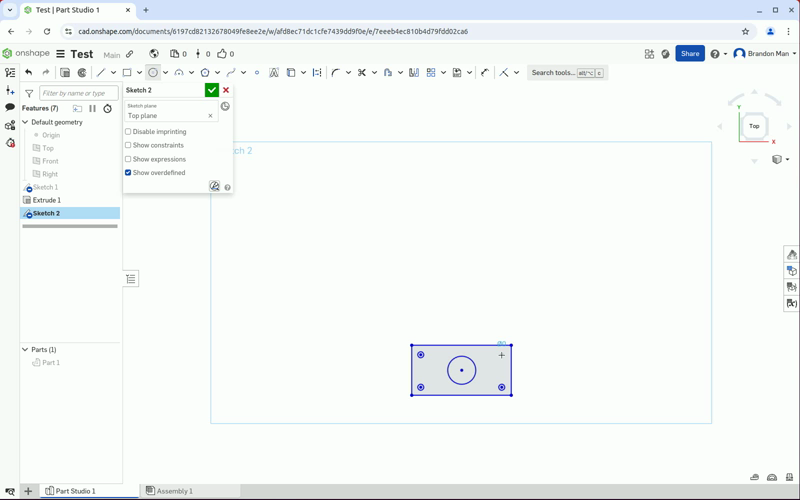
mouse_move(504, 354)
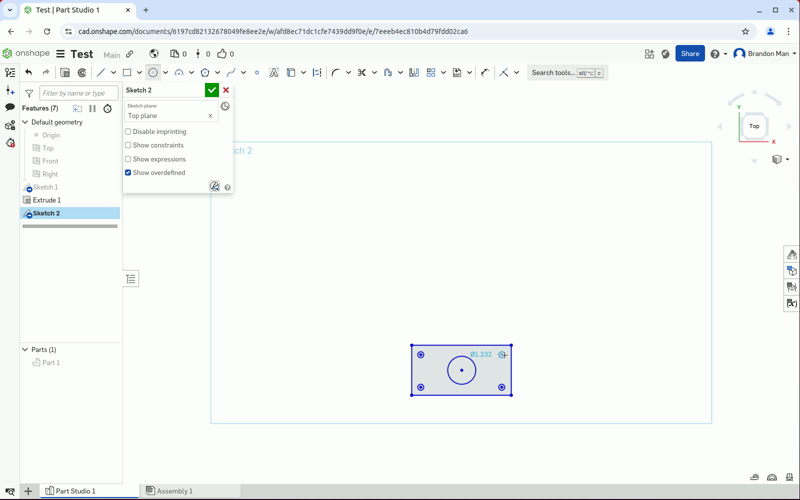
click(504, 354)
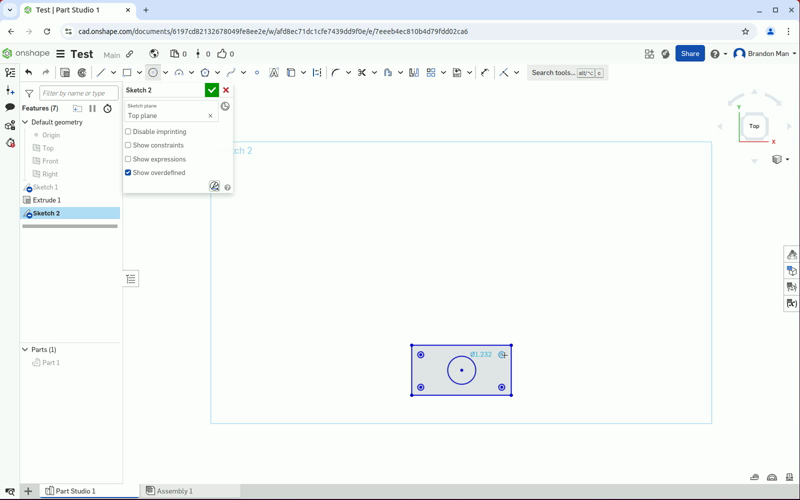
key(esc)
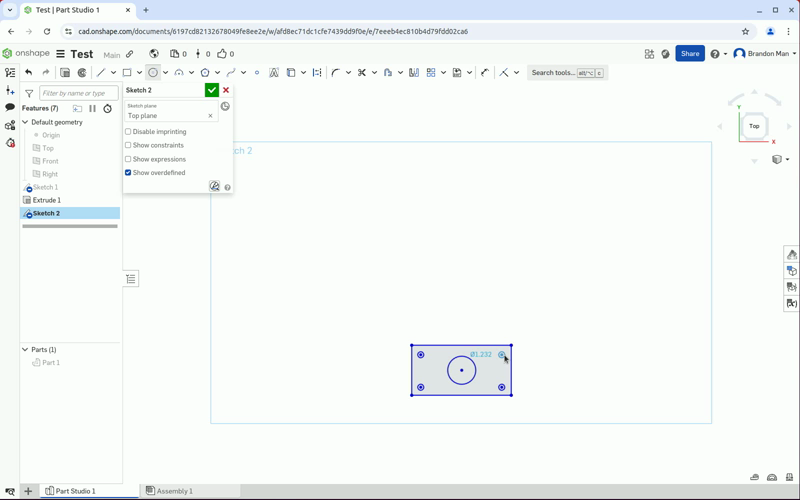
mouse_move(481, 365)
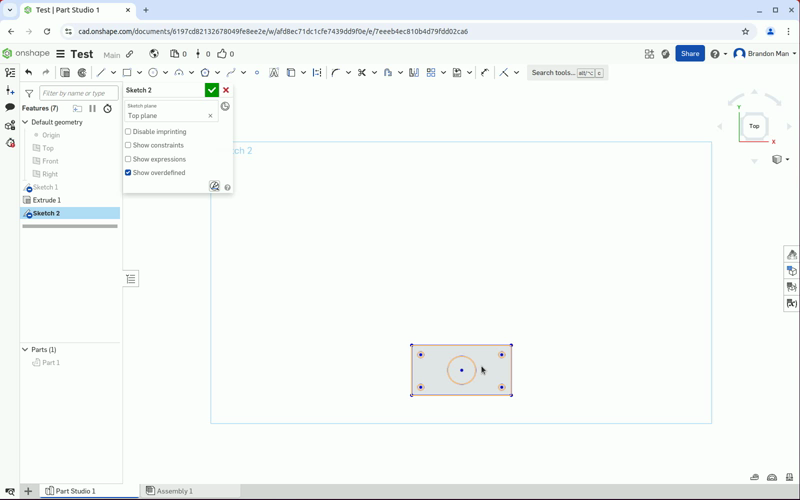
click(481, 365)
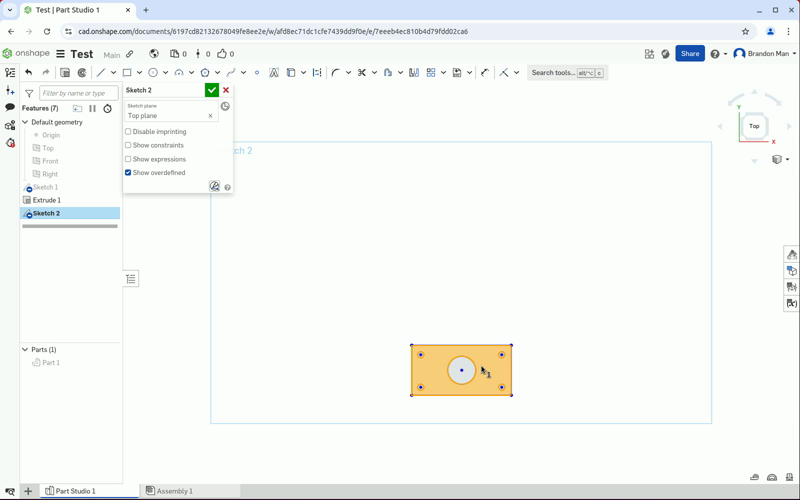
mouse_move(73, 352)
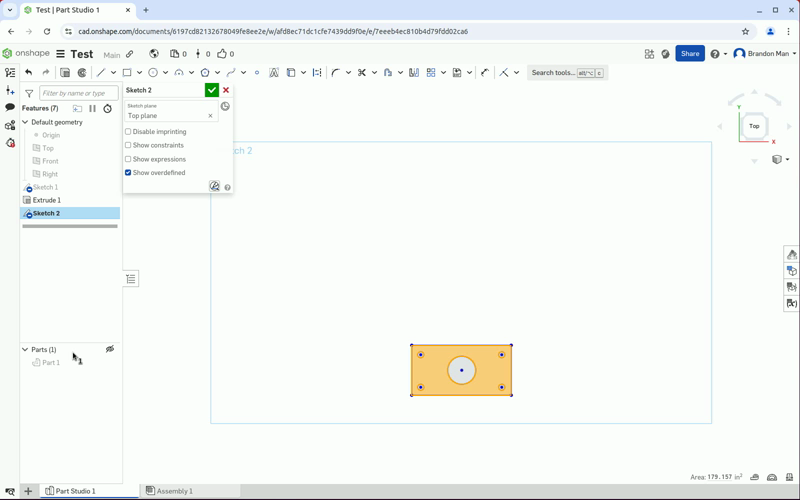
key(shift+y)
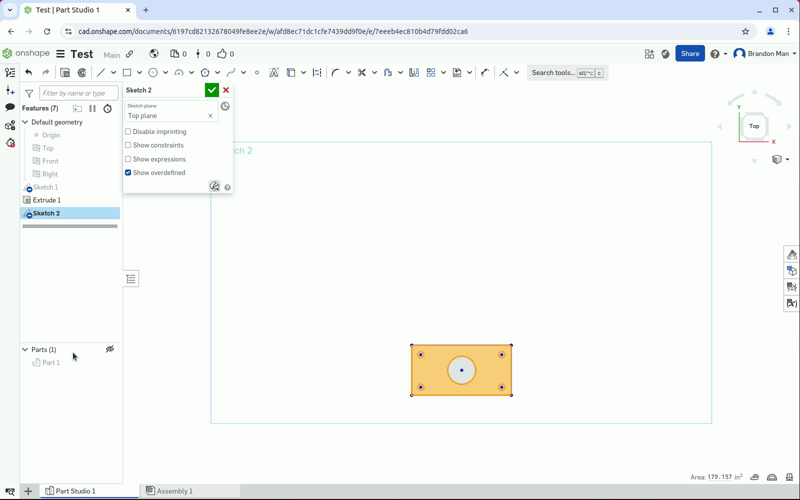
key(shift+e)
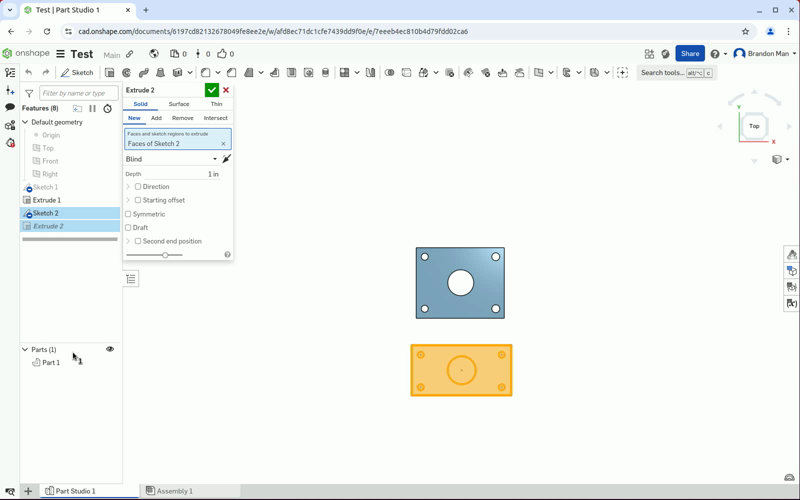
mouse_move(143, 106)
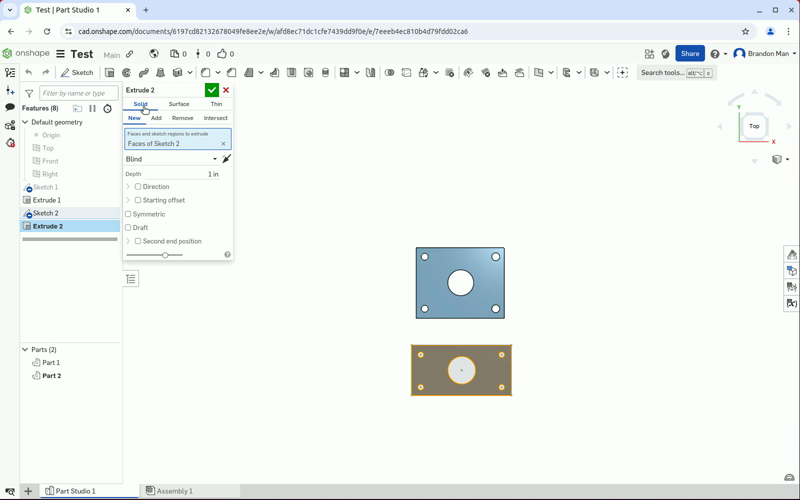
click(143, 106)
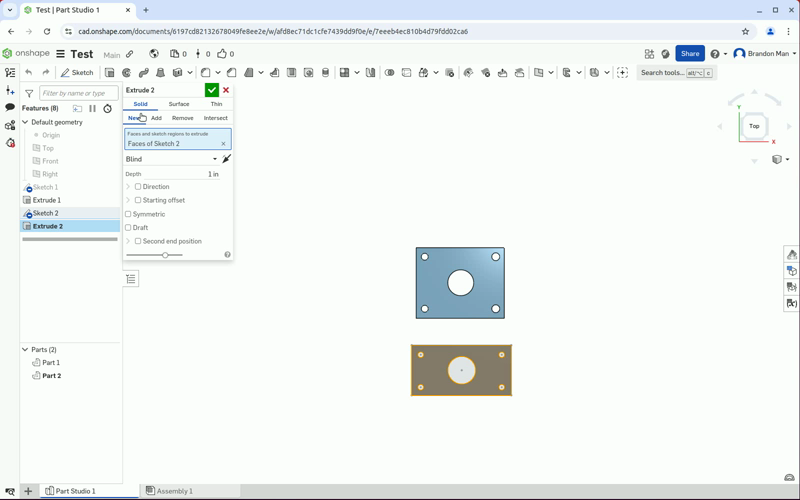
mouse_move(137, 120)
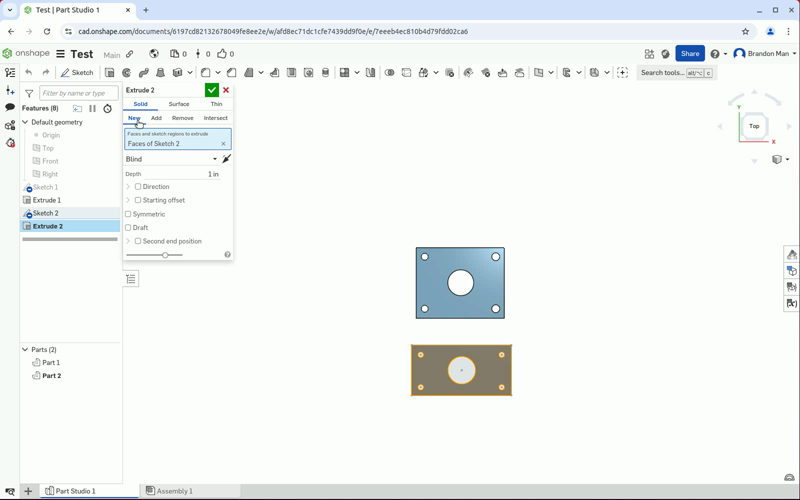
click(137, 120)
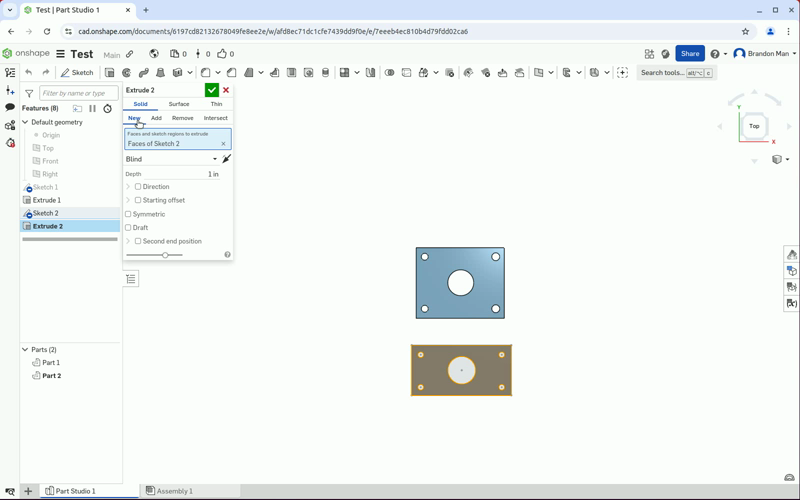
key(tab, 4)
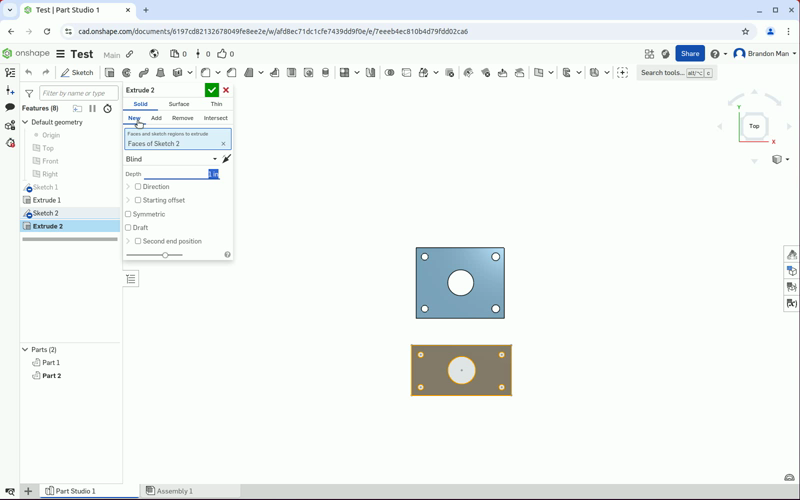
text(1.204)
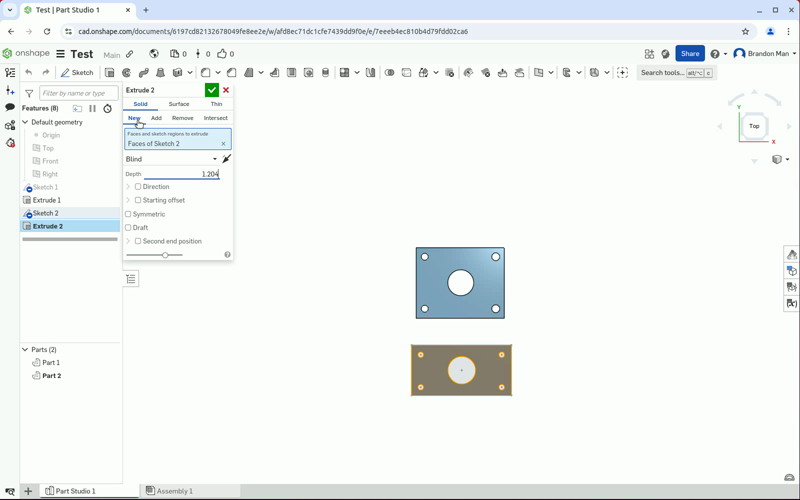
key(enter)
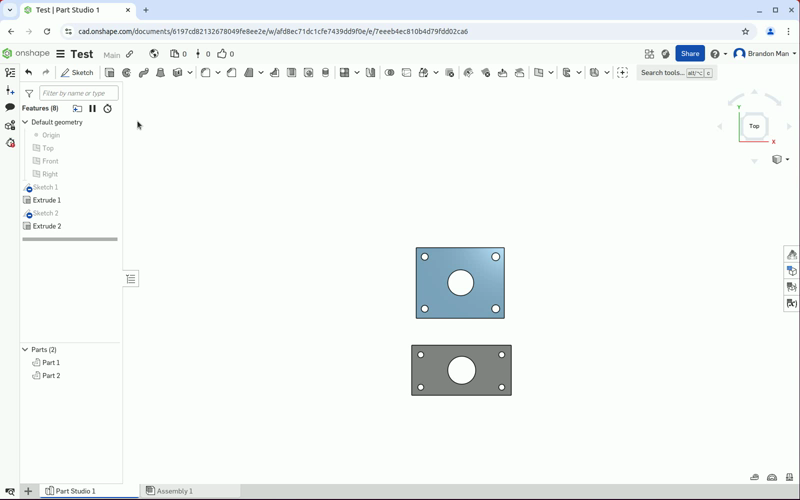
key(shift+h)
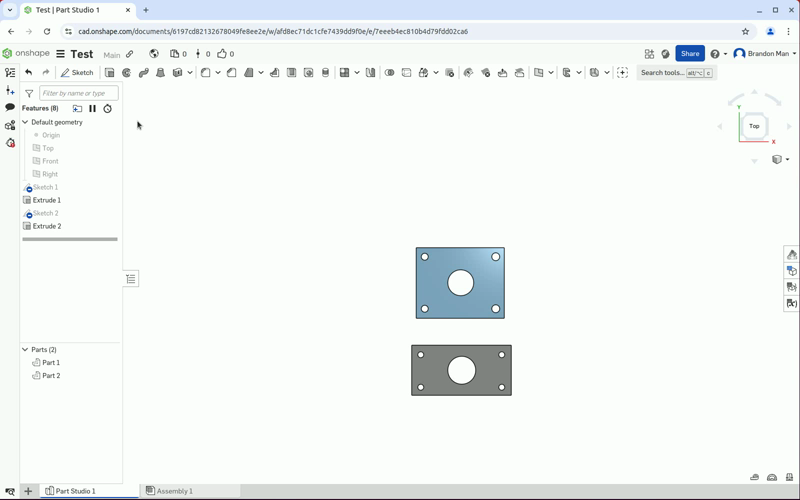
key(shift+h)
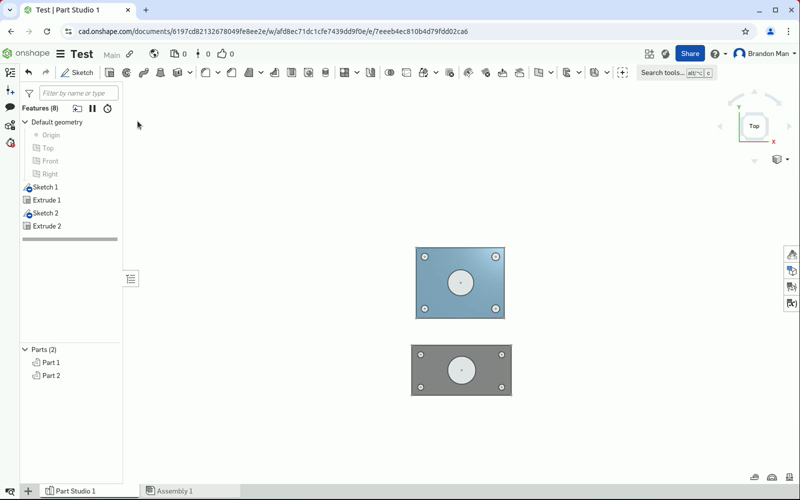
key(shift+7)
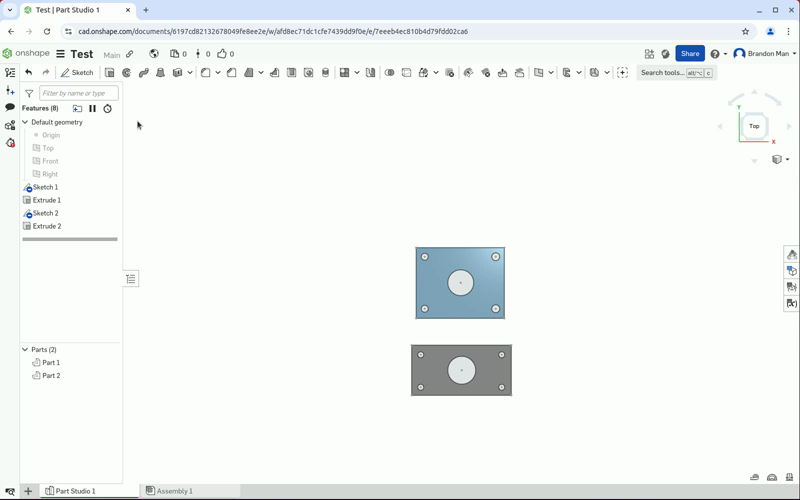
key(up, 3)
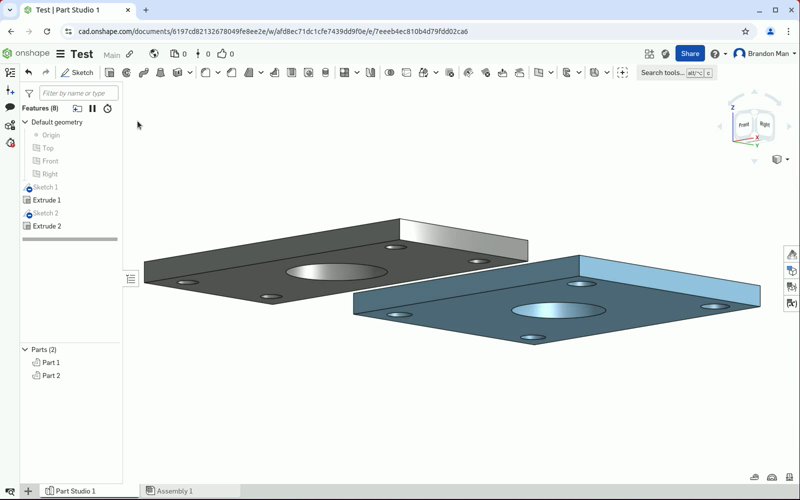
key(left, 3)
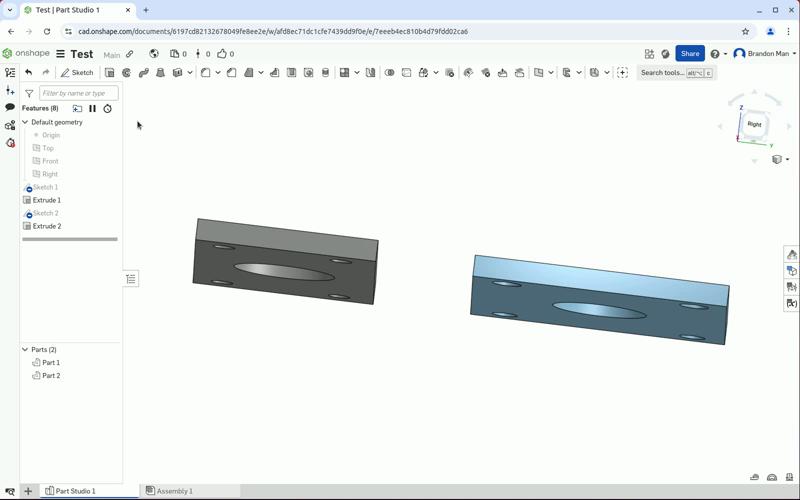
key(right, 3)
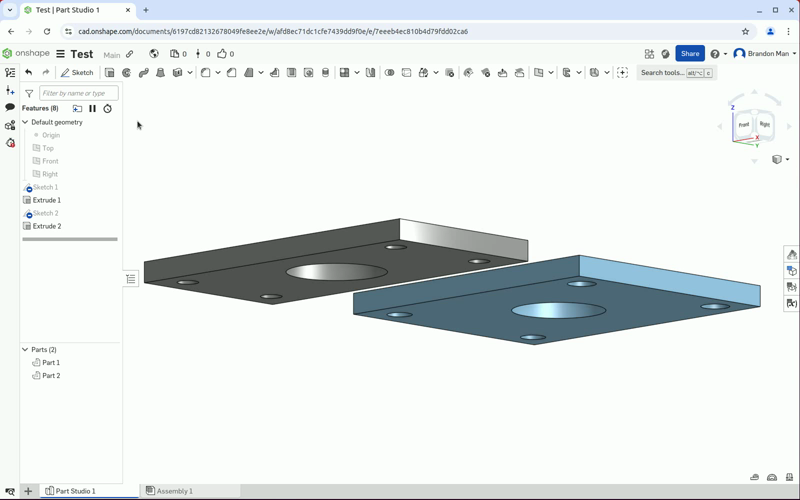
key(down, 3)
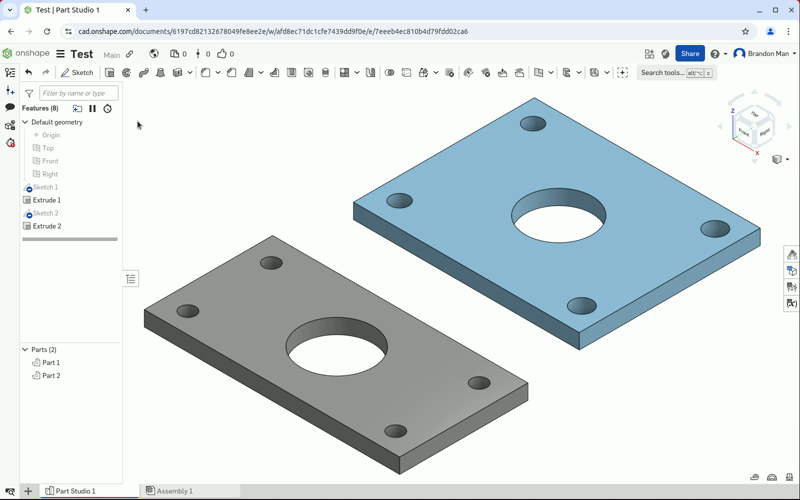
mouse_move(73, 189)
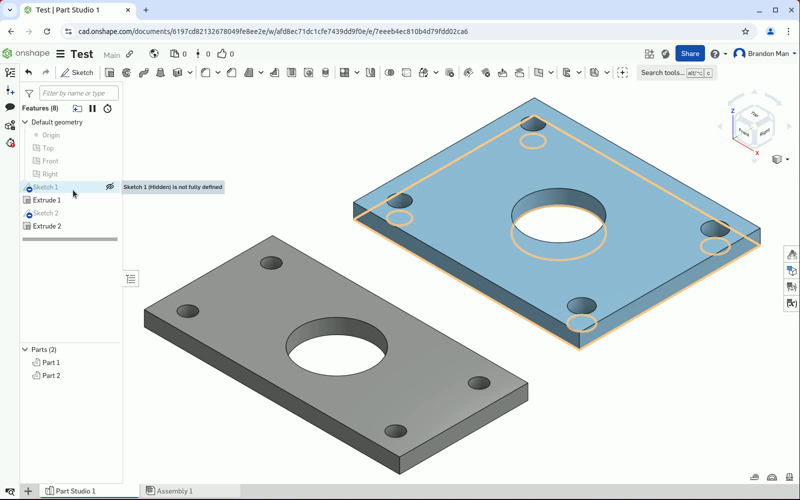
click(73, 189)